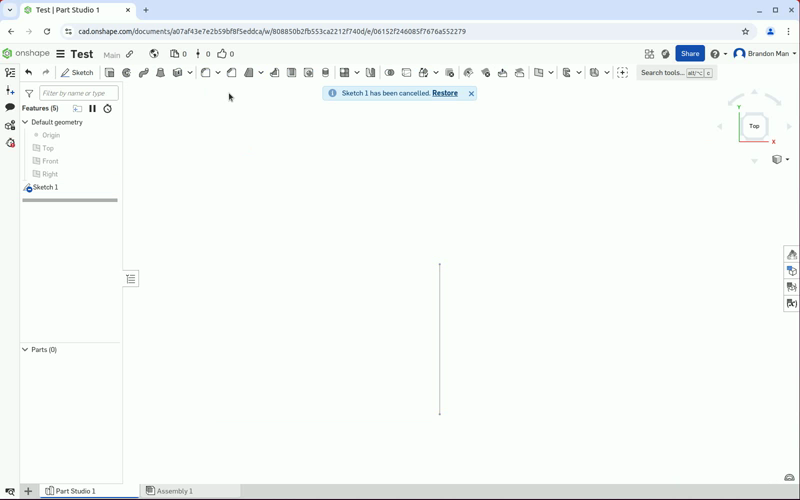
key(shift+h)
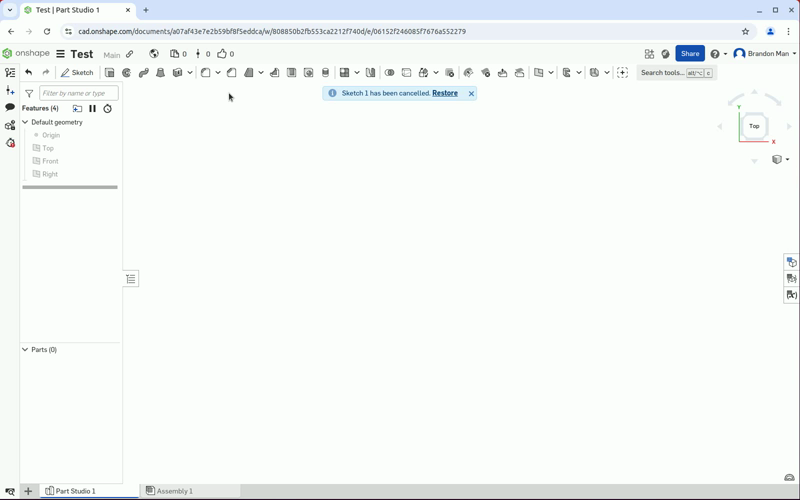
mouse_move(73, 352)
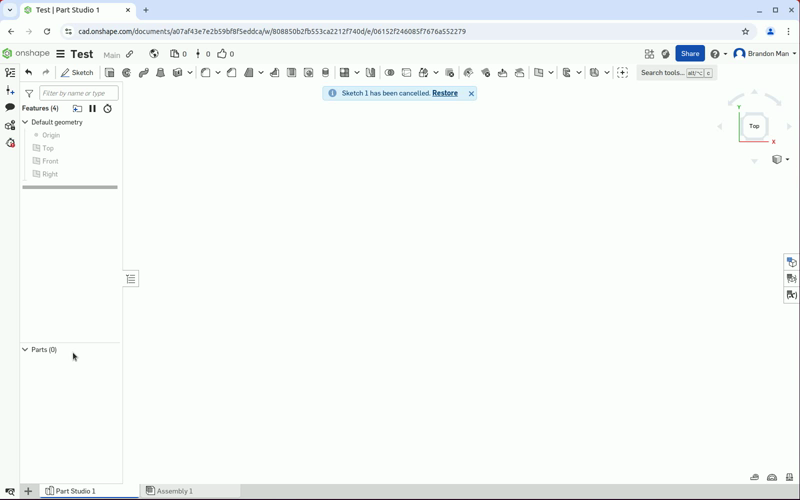
key(y)
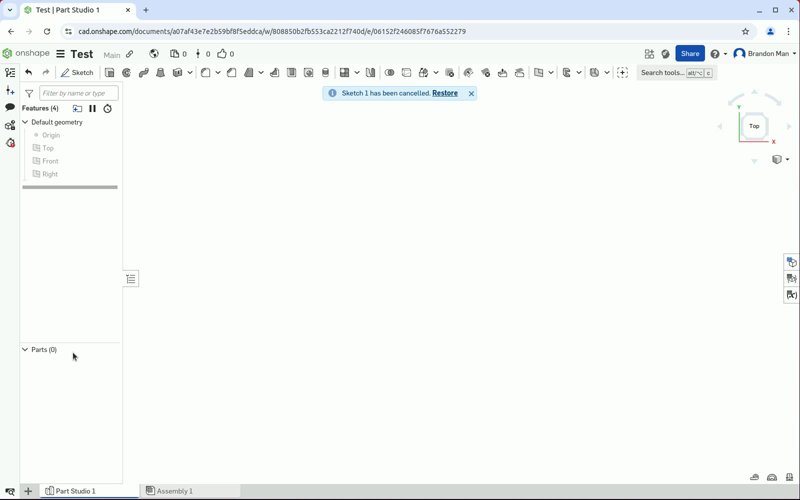
key(shift+p)
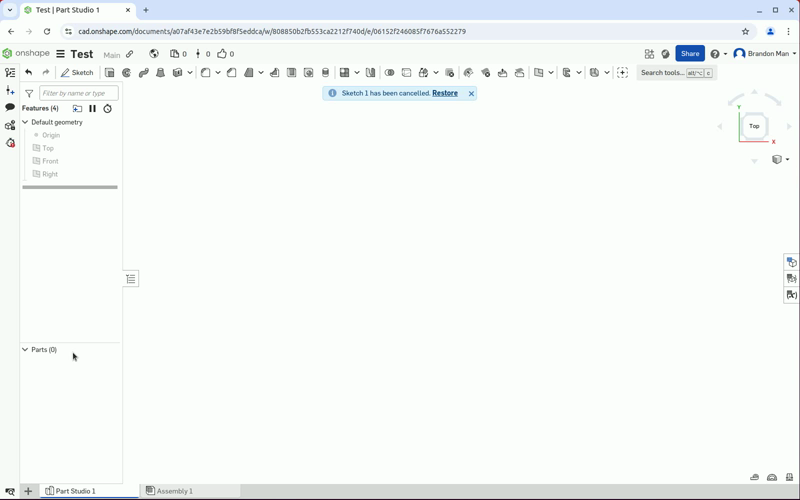
key(space)
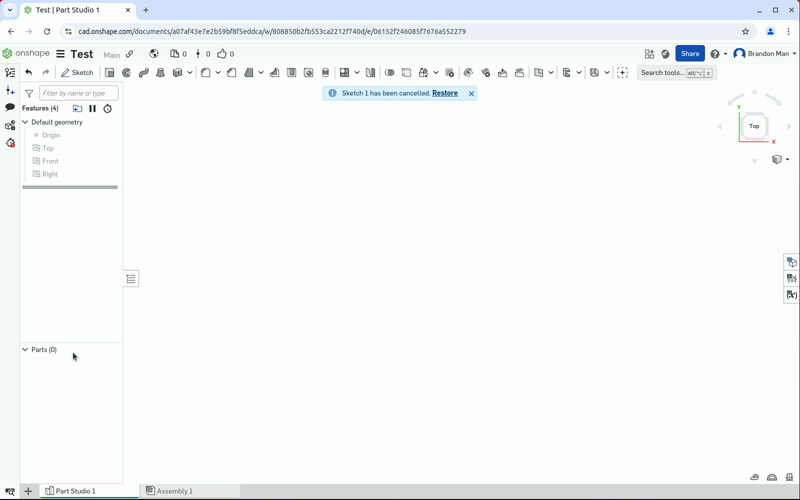
key_down(shift)
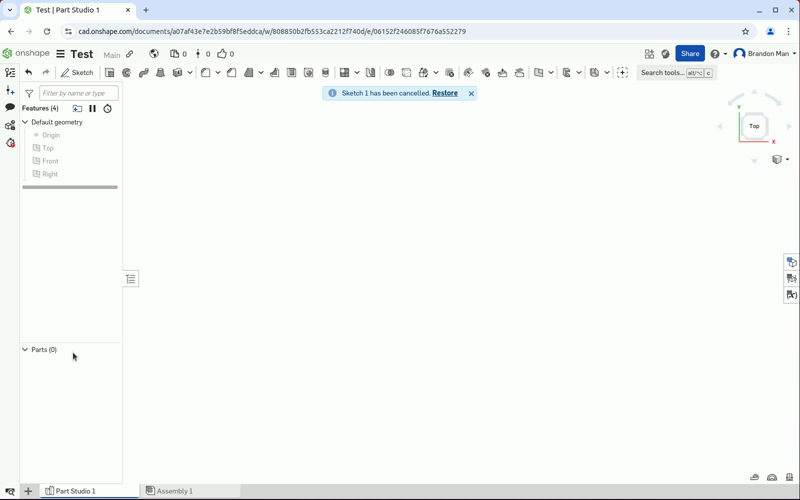
key(up)
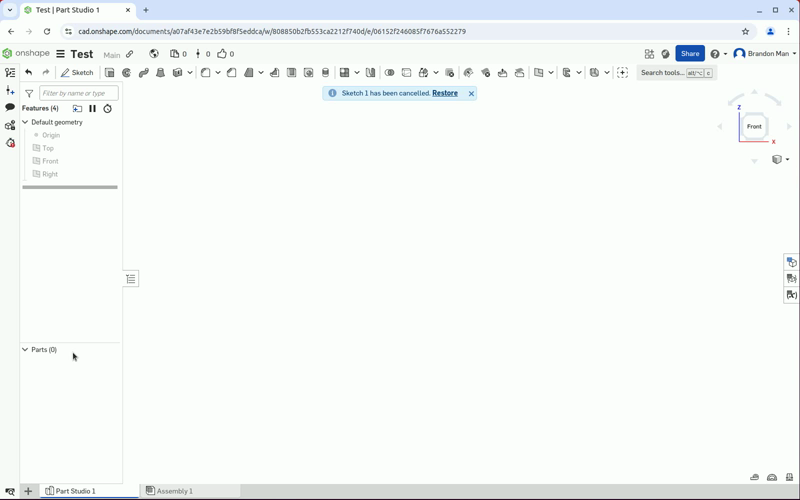
key_up(shift)
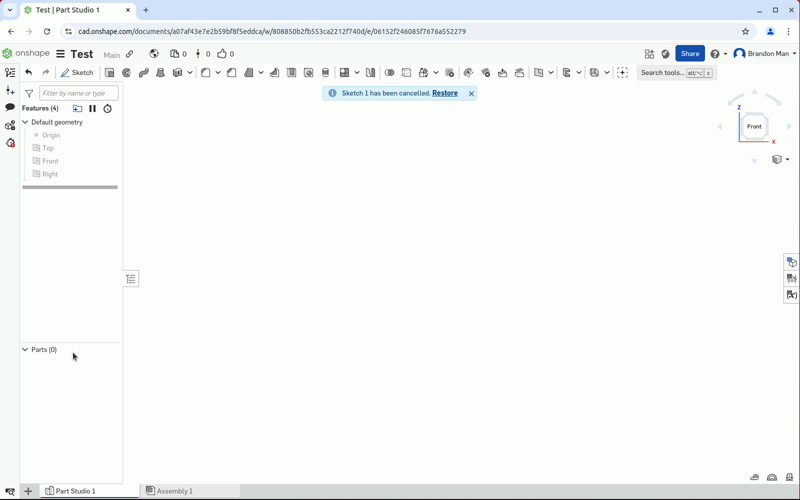
mouse_move(73, 352)
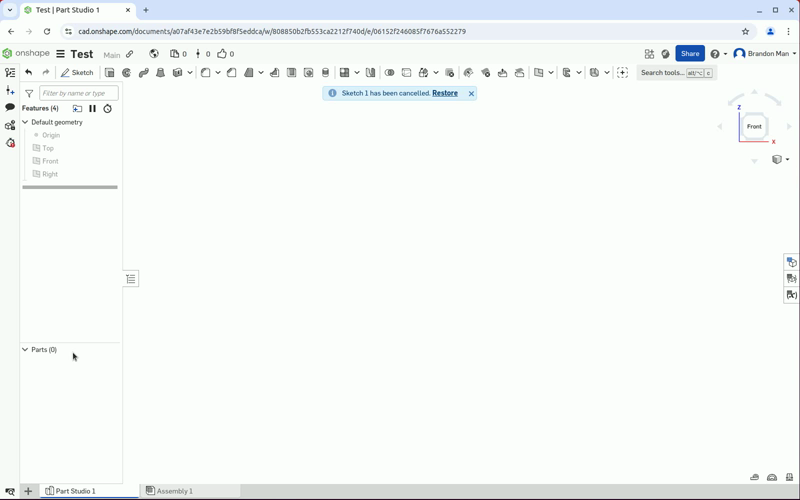
key(shift+y)
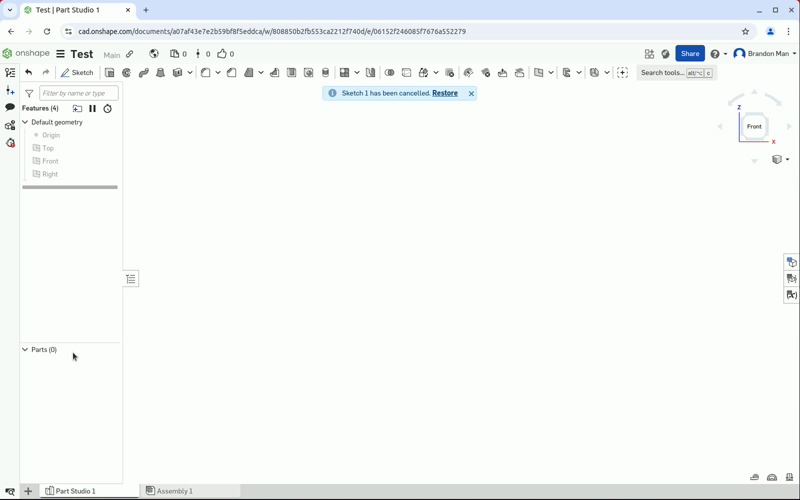
key(shift+s)
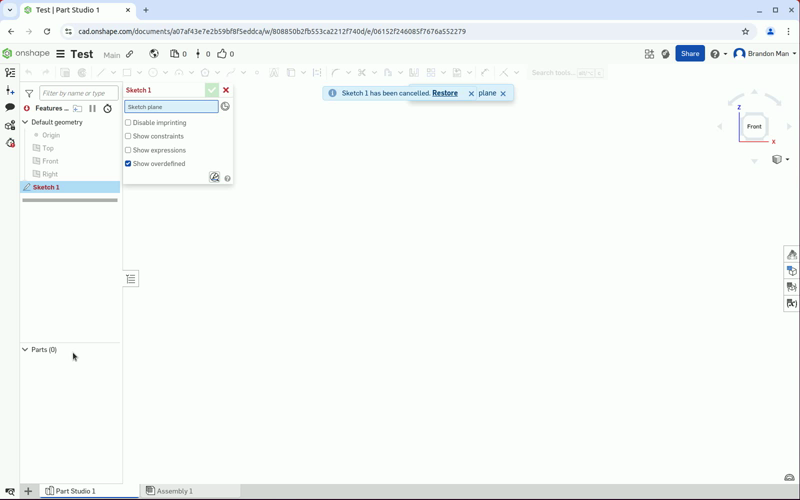
mouse_move(73, 163)
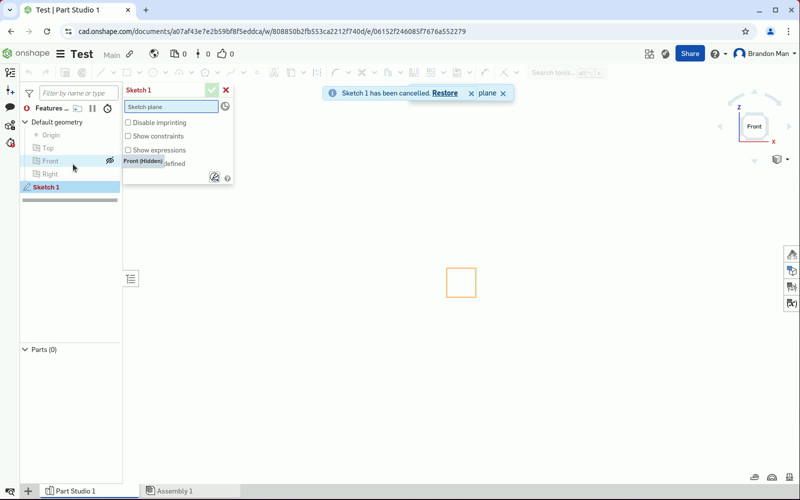
click(73, 163)
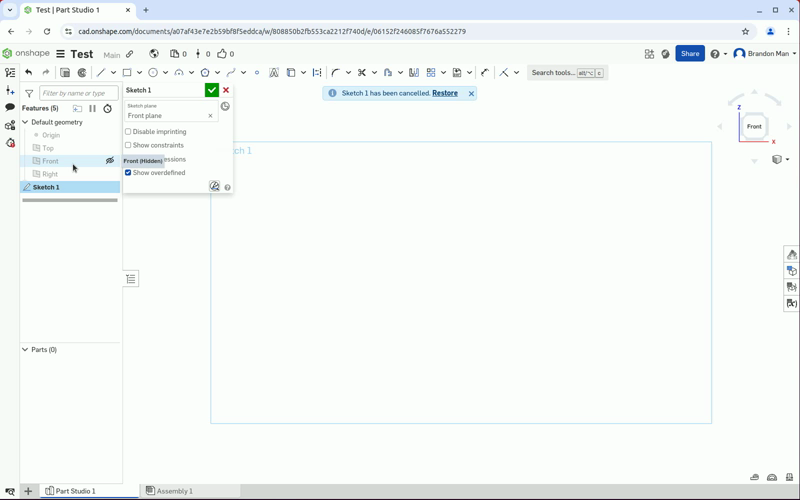
mouse_move(73, 352)
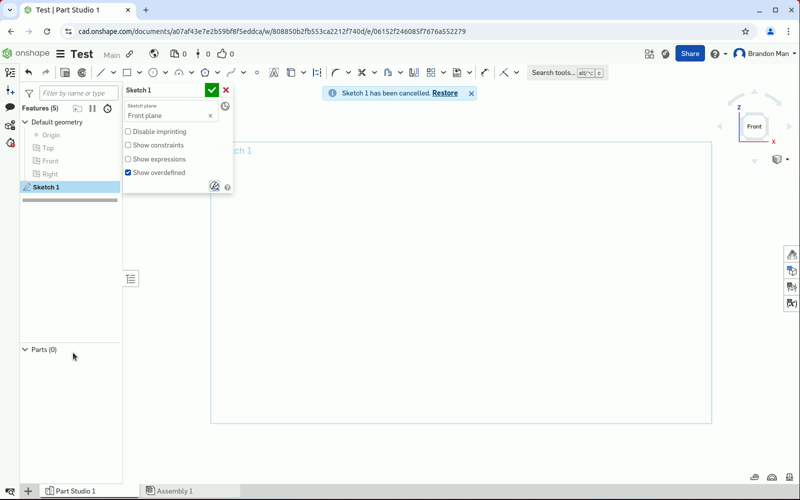
key(y)
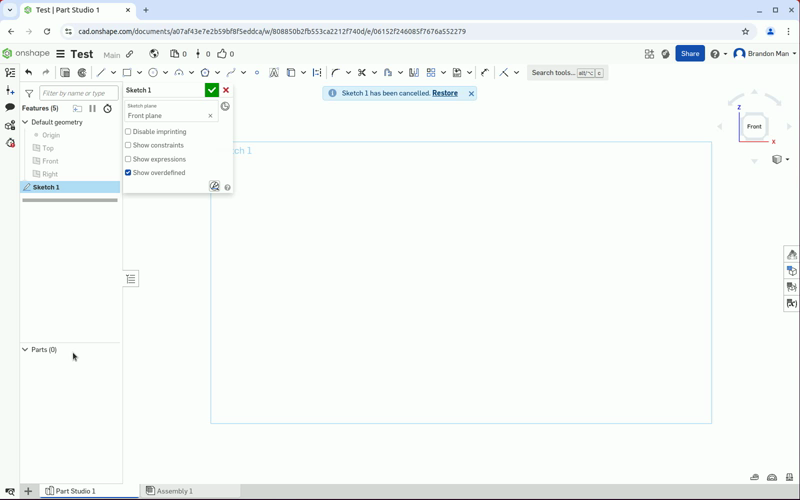
key(l)
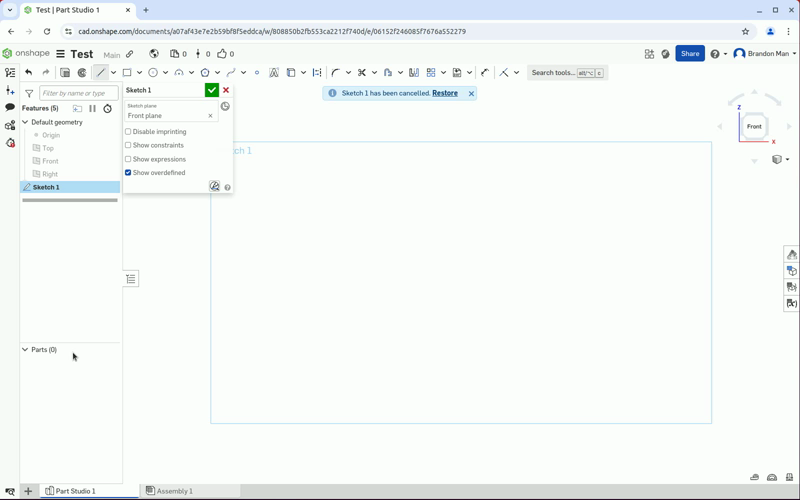
key_down(shift)
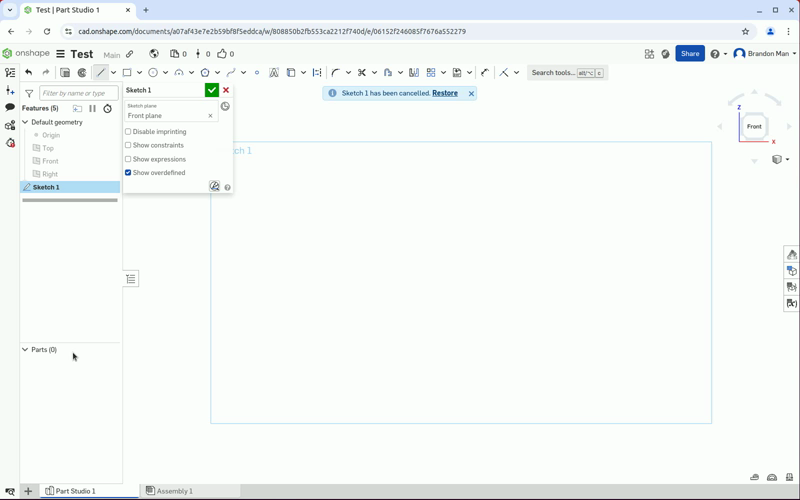
mouse_move(348, 282)
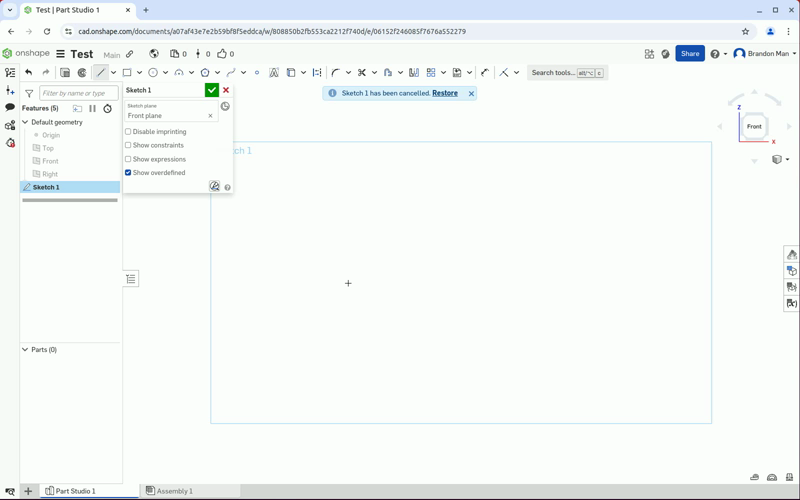
click(348, 282)
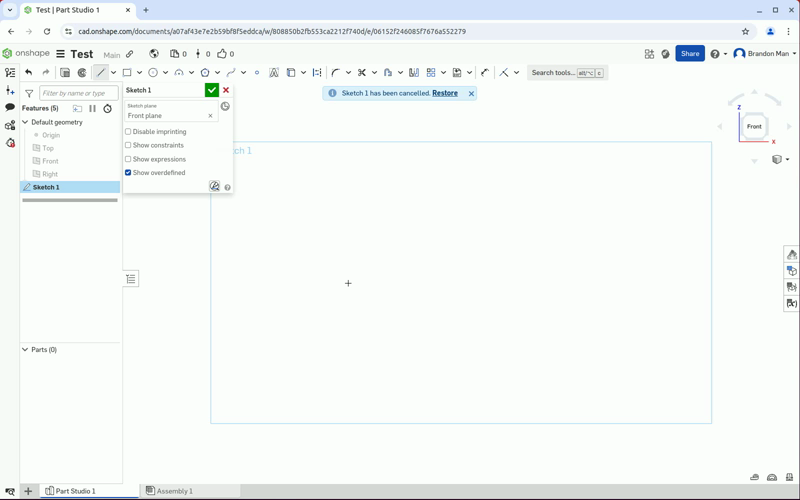
key_up(shift)
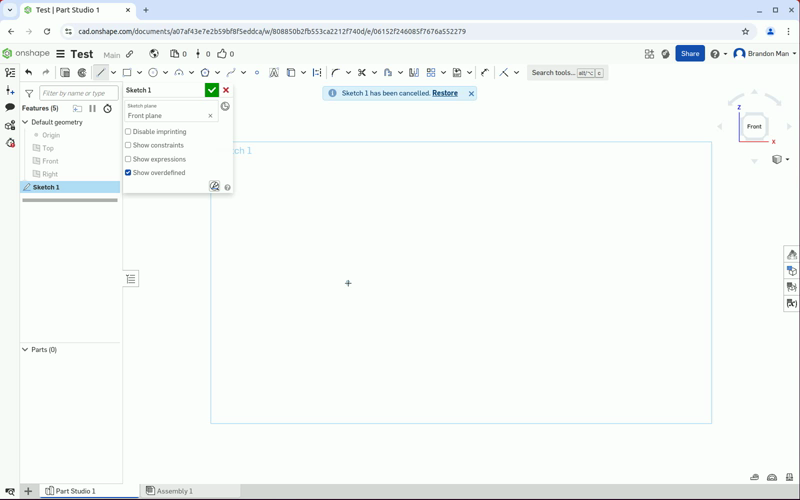
key_down(shift)
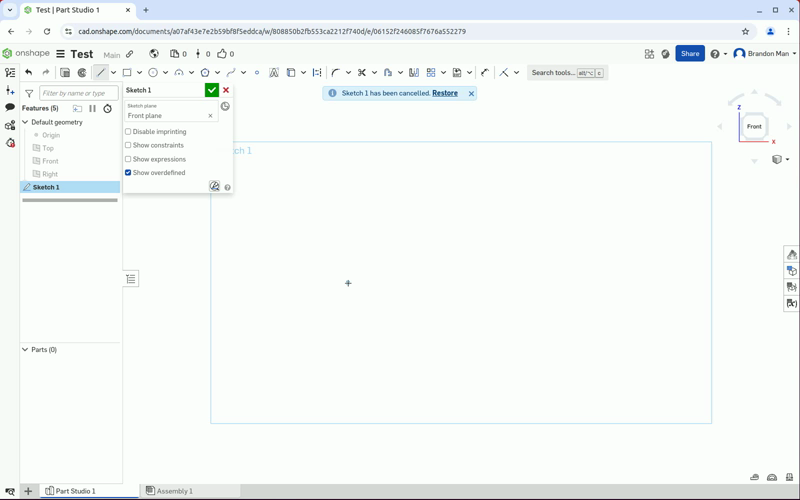
mouse_move(460, 282)
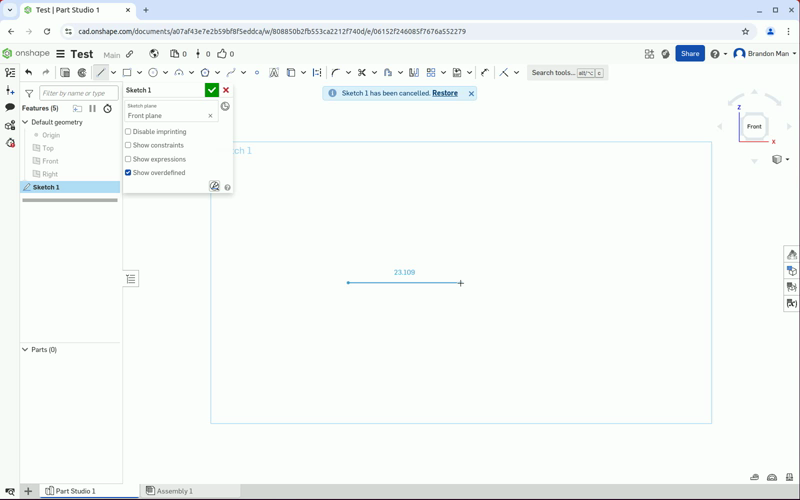
click(460, 282)
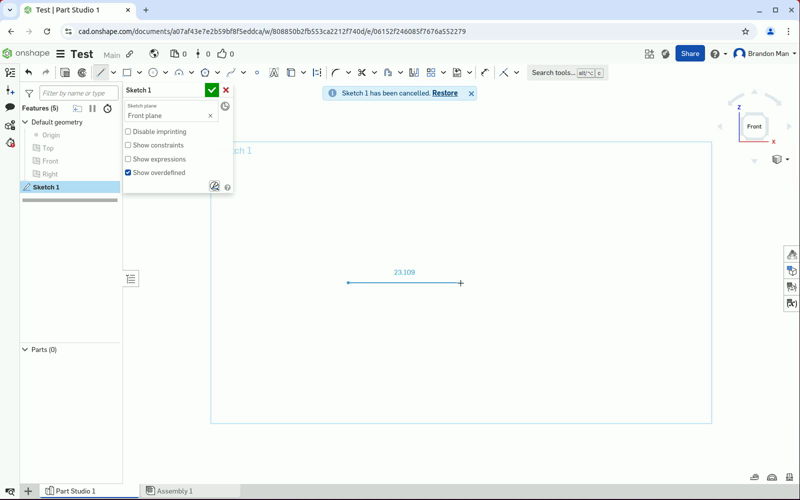
key_up(shift)
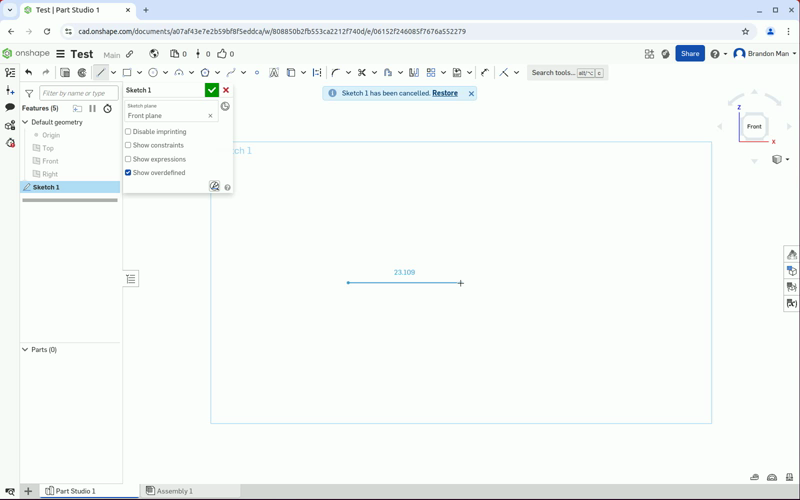
key_down(shift)
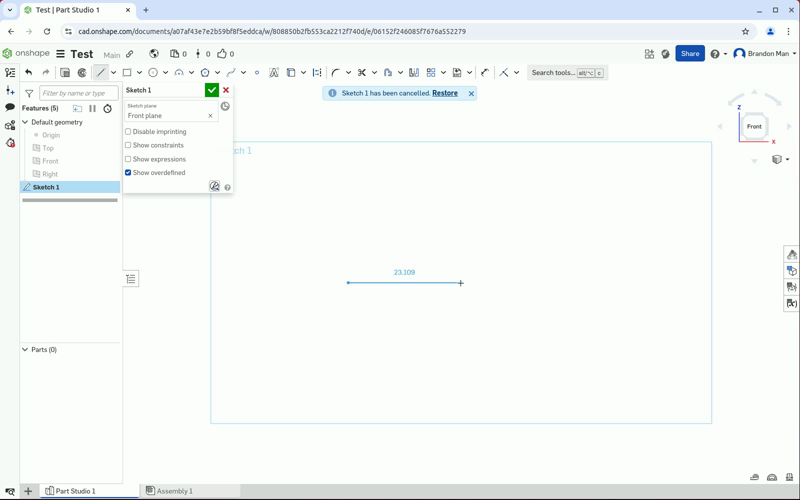
mouse_move(460, 170)
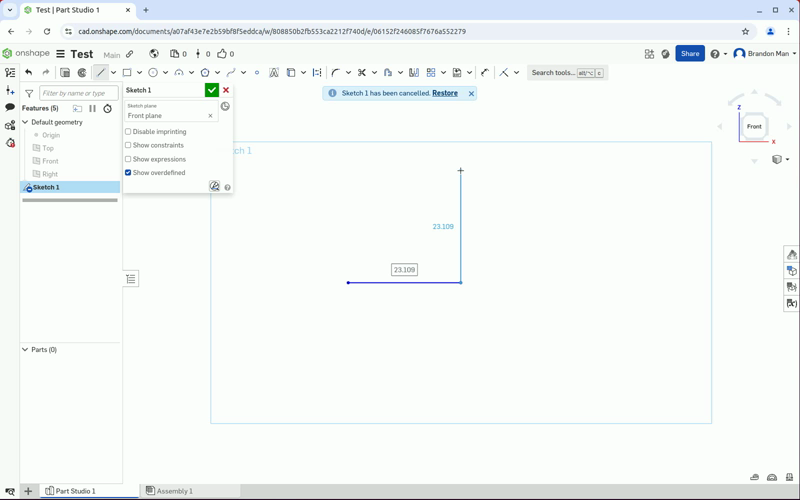
click(460, 170)
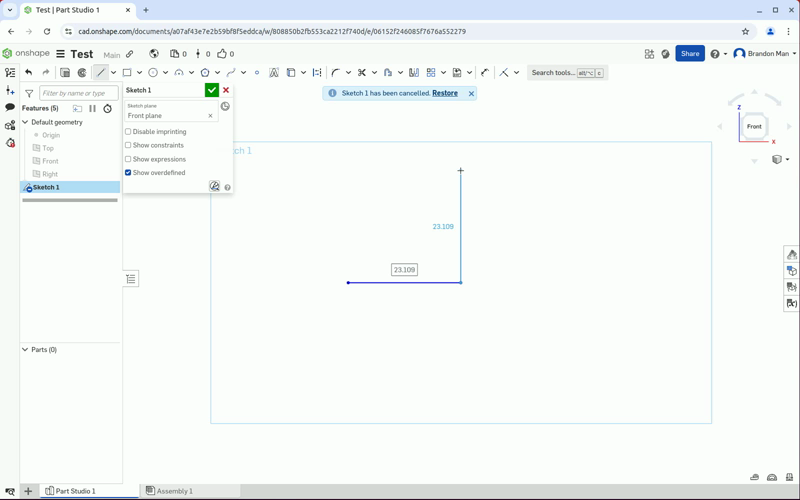
key_up(shift)
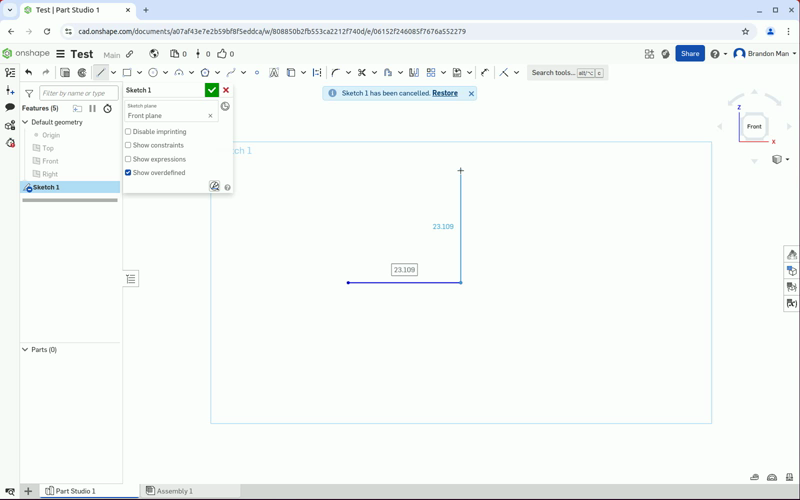
key_down(shift)
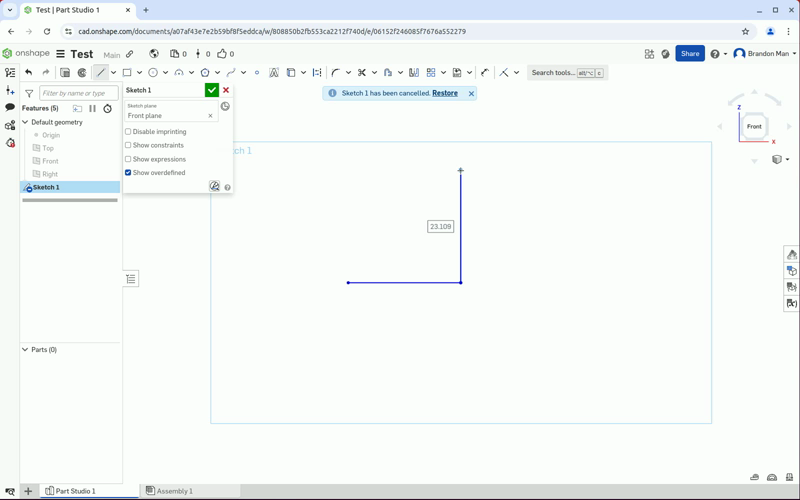
mouse_move(348, 170)
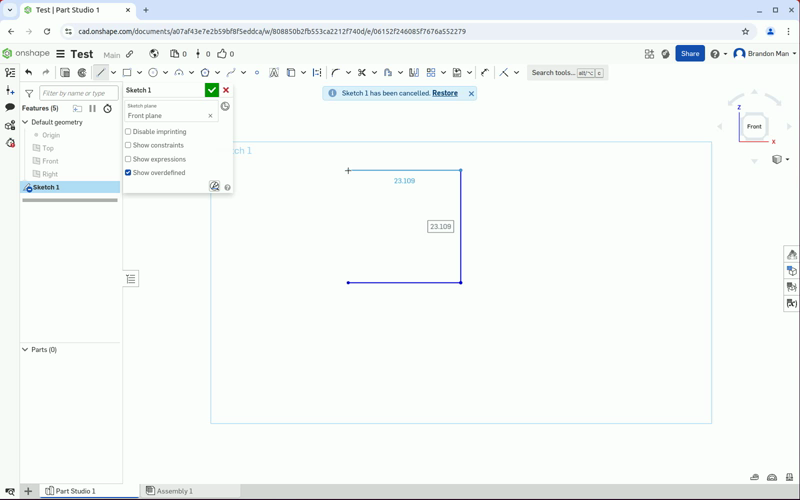
click(348, 170)
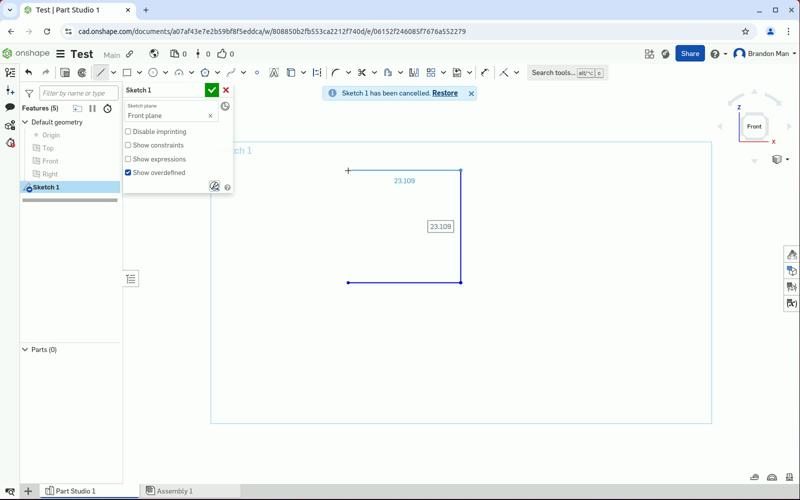
key_up(shift)
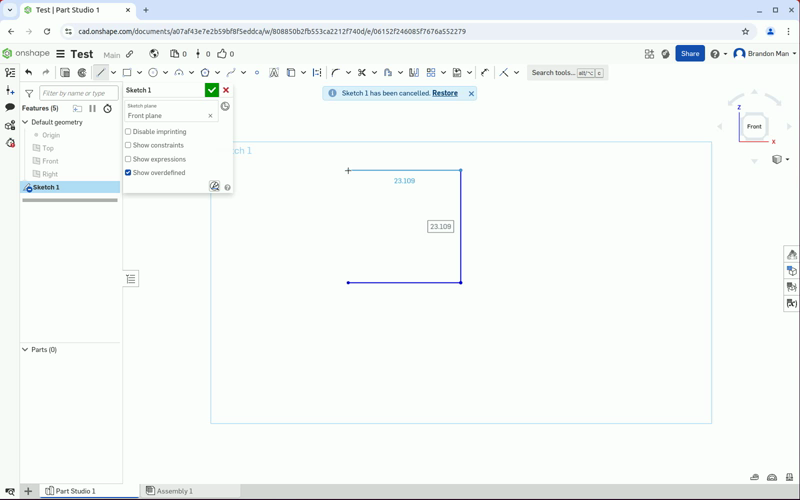
key_down(shift)
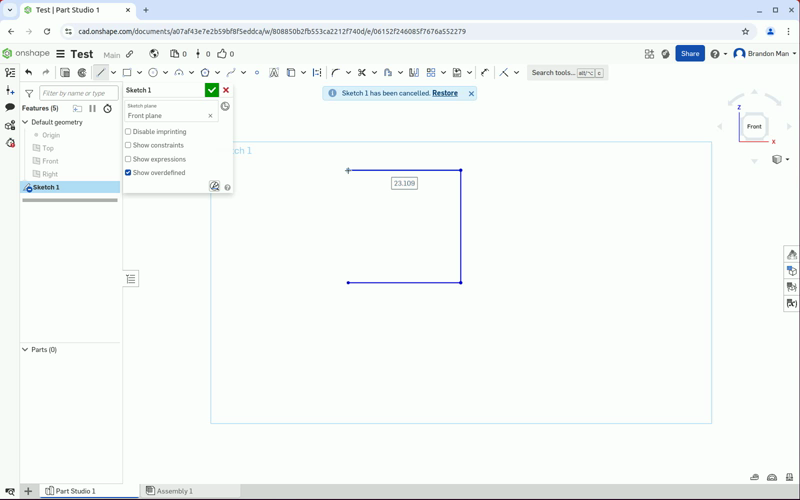
mouse_move(348, 282)
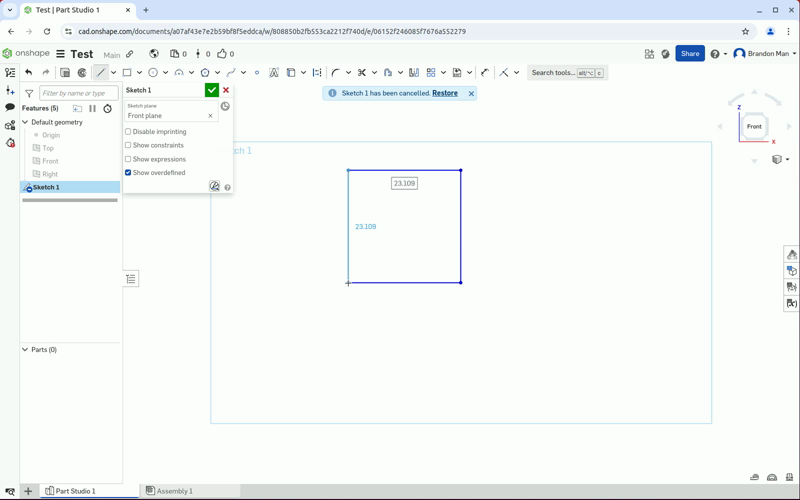
key_up(shift)
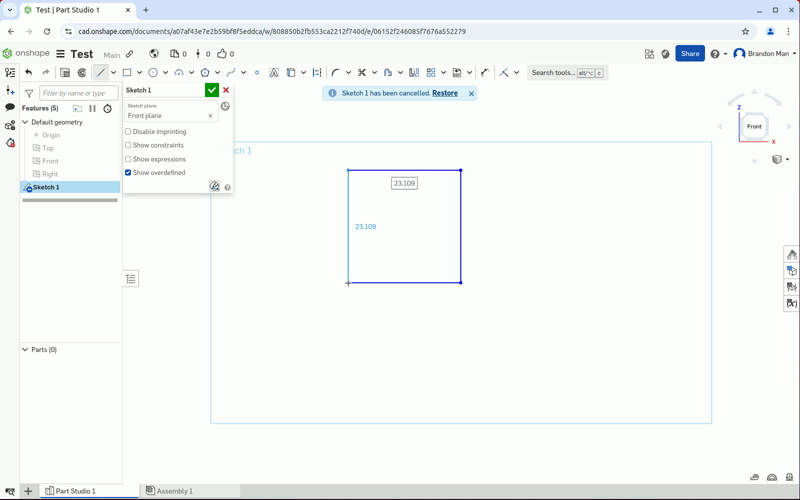
click(348, 282)
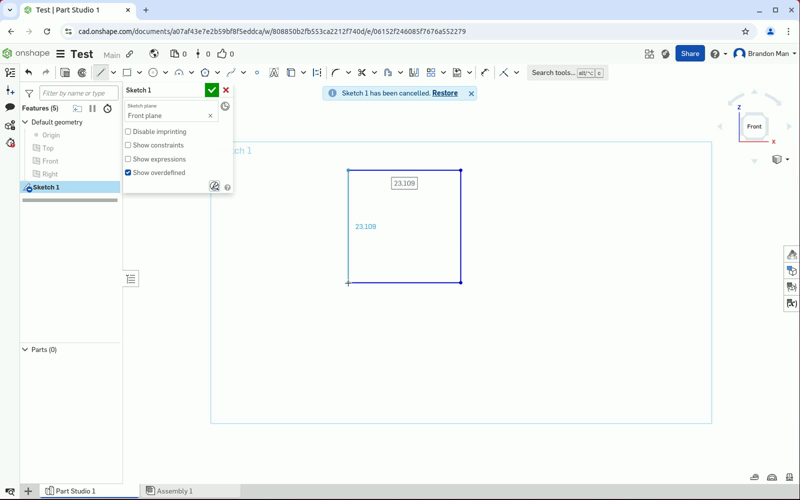
key(esc)
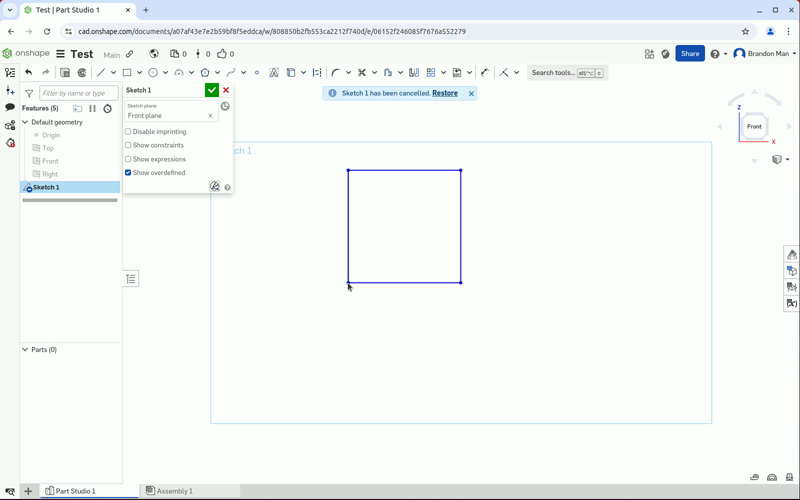
mouse_move(382, 249)
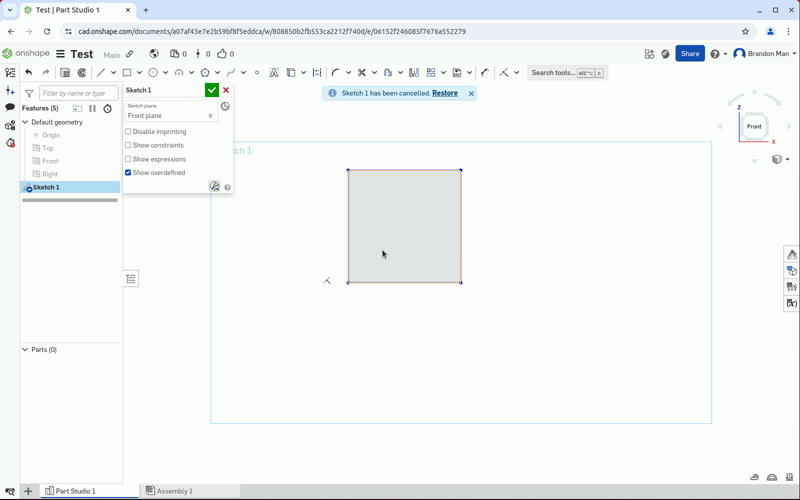
click(382, 249)
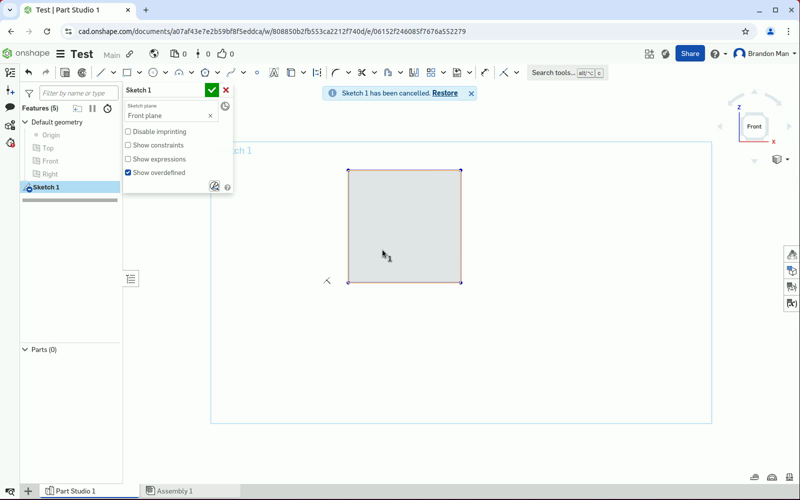
mouse_move(73, 352)
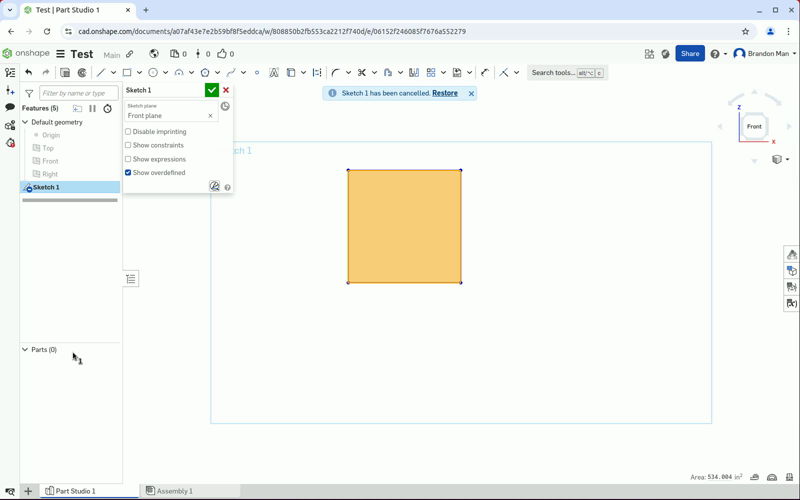
key(shift+y)
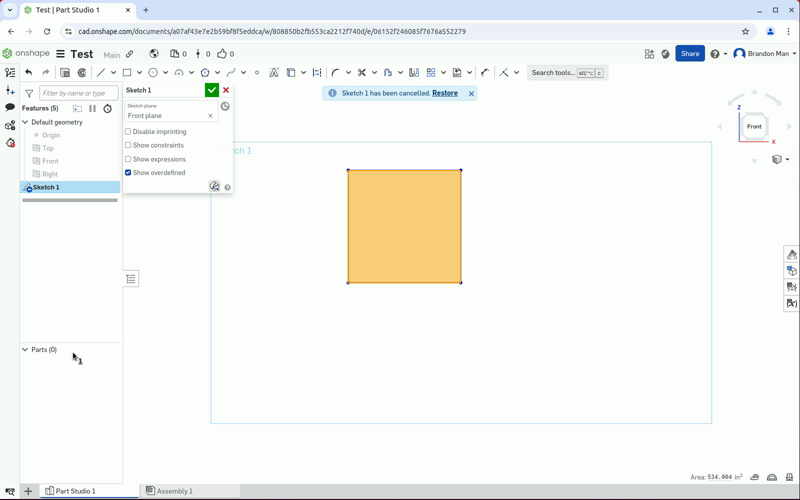
key(shift+e)
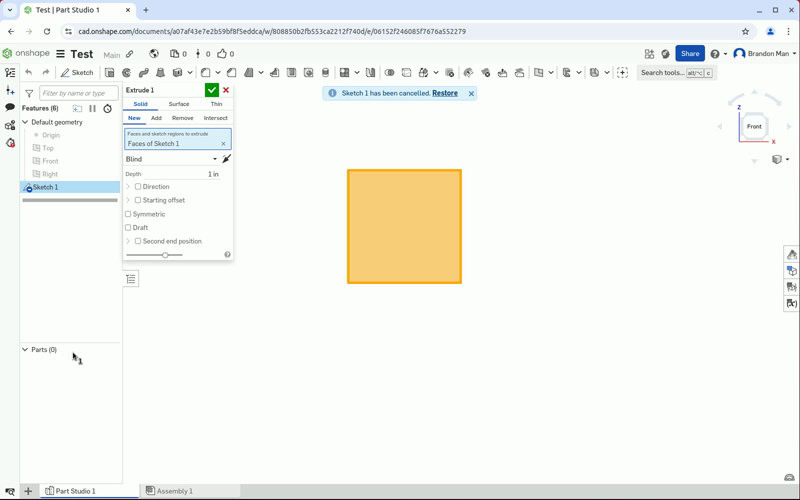
mouse_move(143, 106)
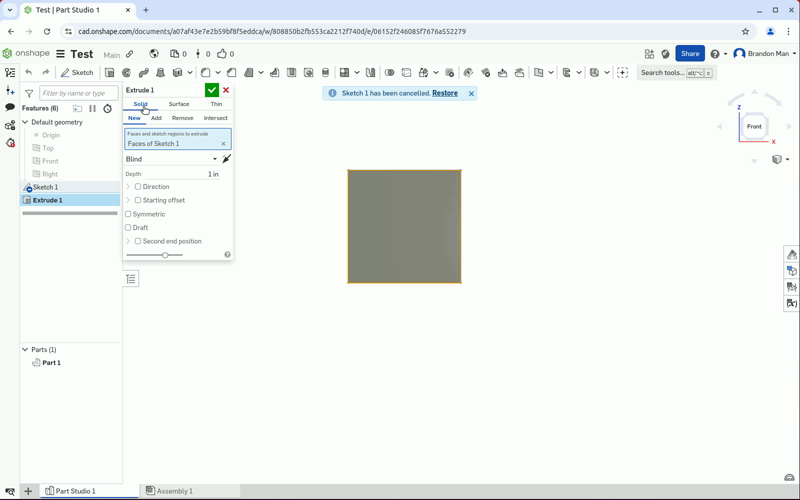
click(143, 106)
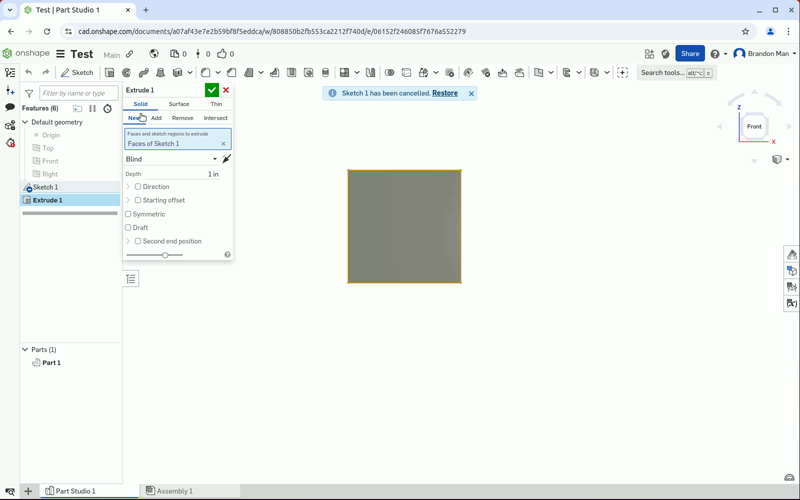
mouse_move(137, 120)
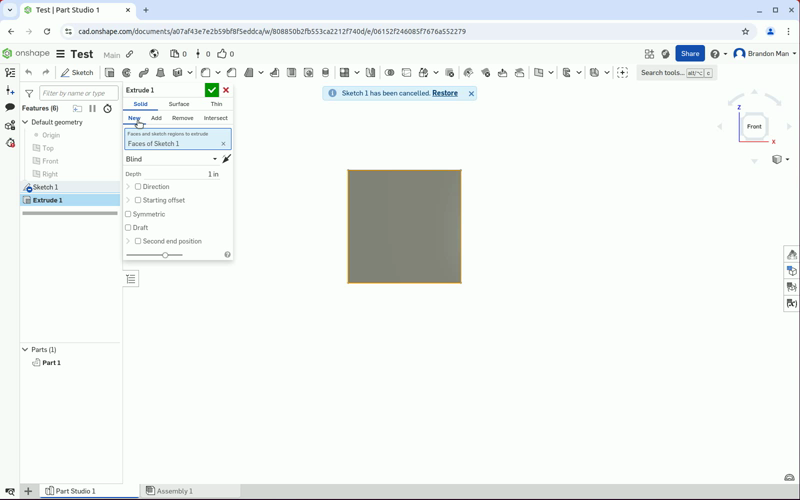
click(137, 120)
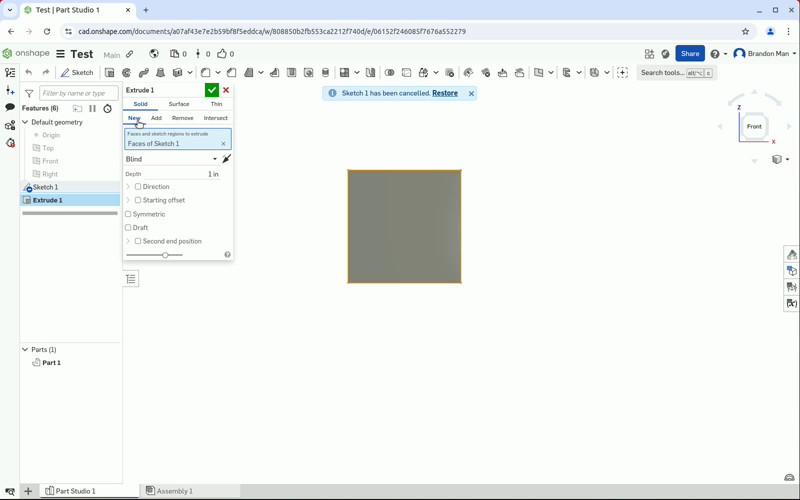
key(tab, 4)
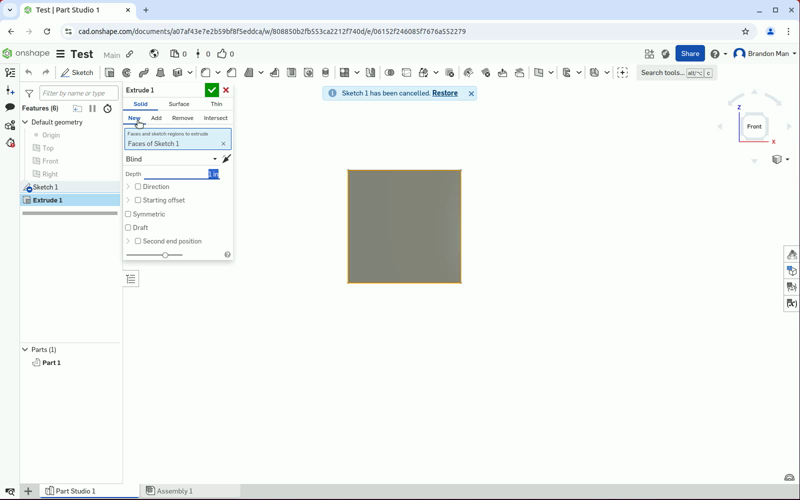
text(23.108)
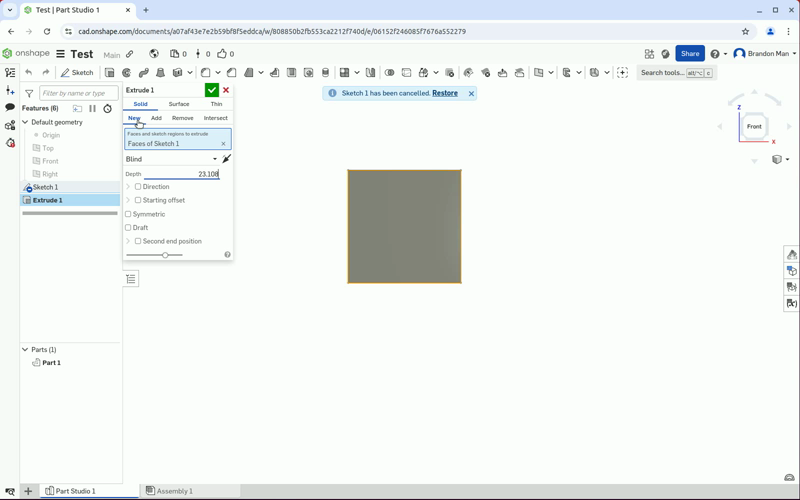
key(enter)
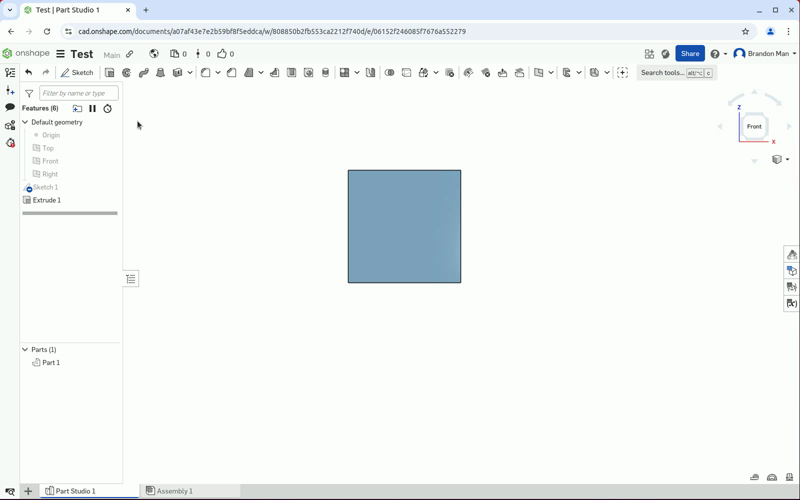
key(shift+h)
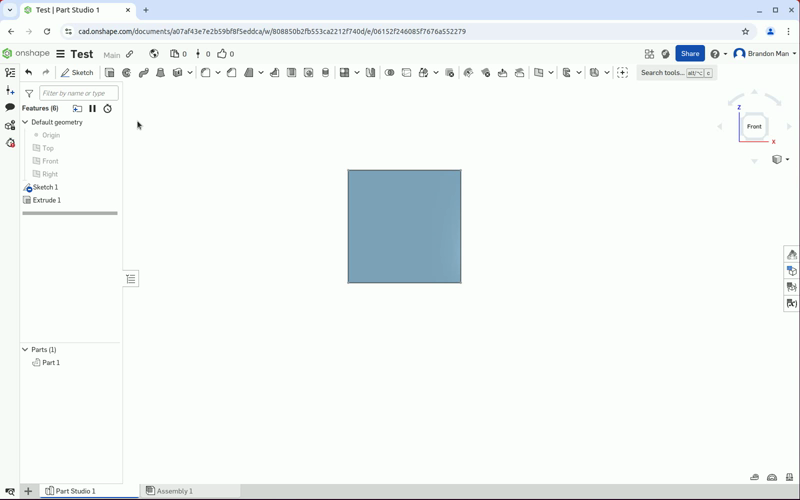
key(shift+h)
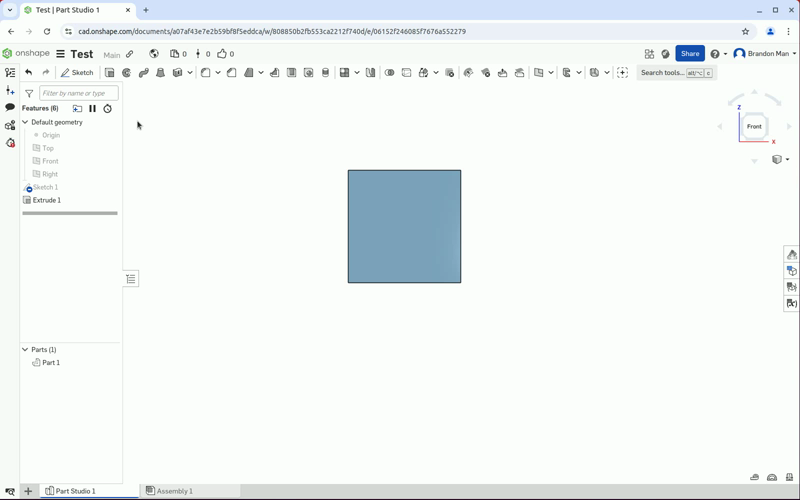
mouse_move(73, 189)
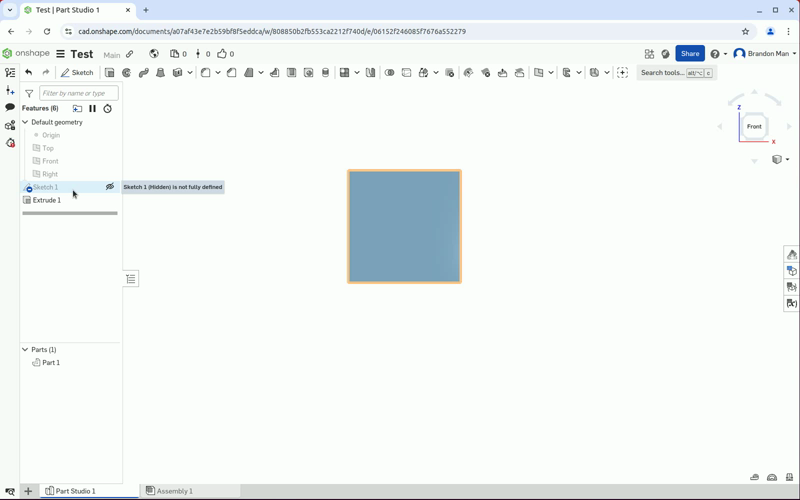
click(73, 189)
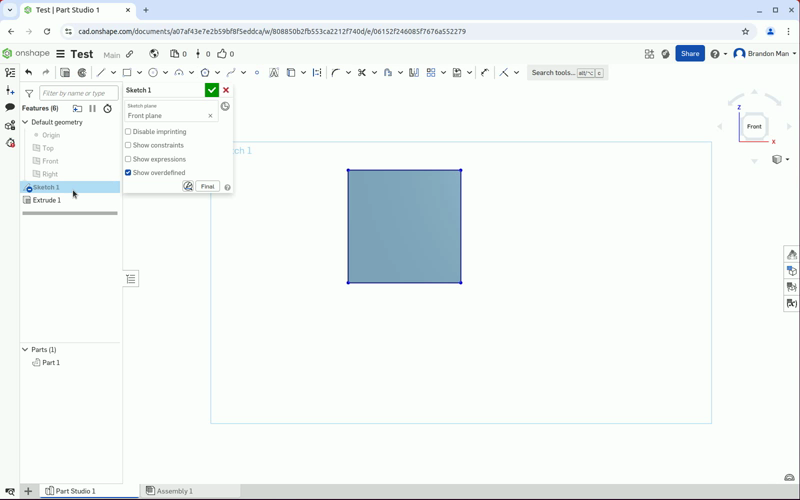
mouse_move(229, 92)
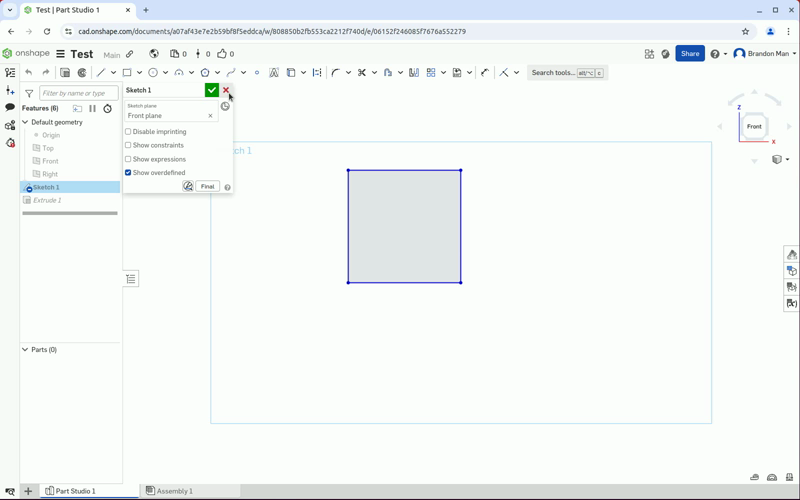
click(229, 92)
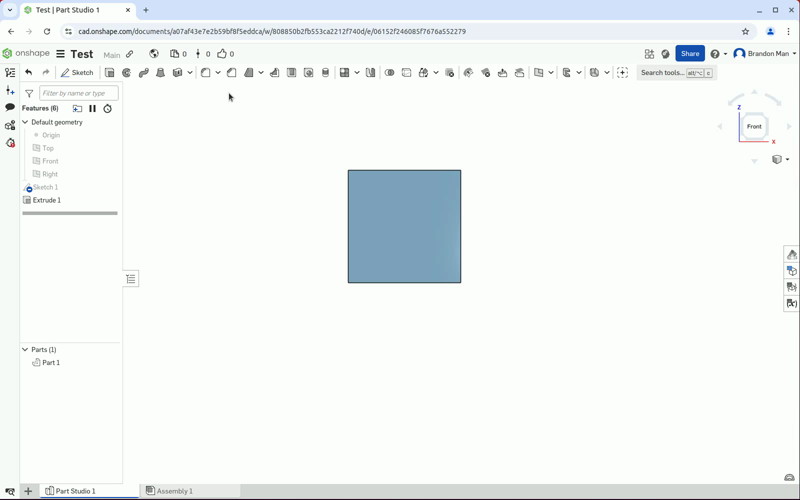
mouse_move(541, 75)
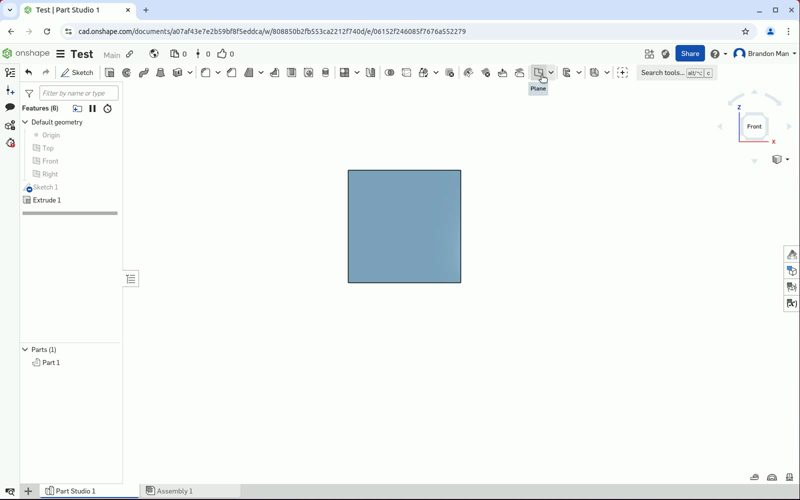
click(541, 75)
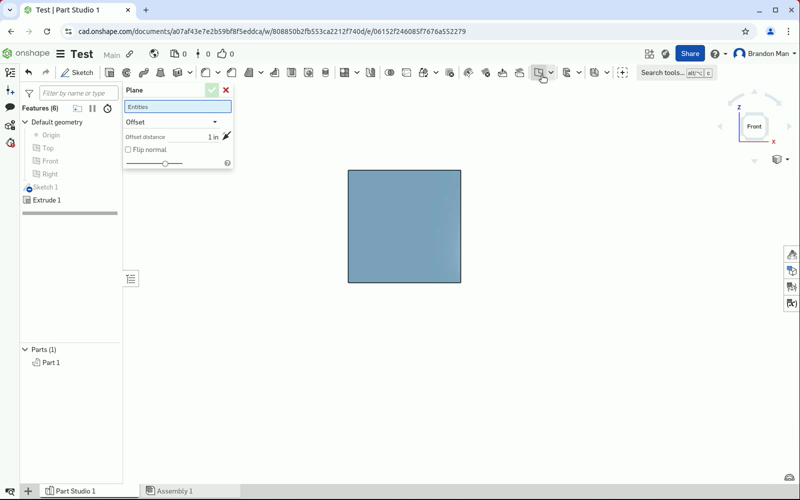
mouse_move(73, 163)
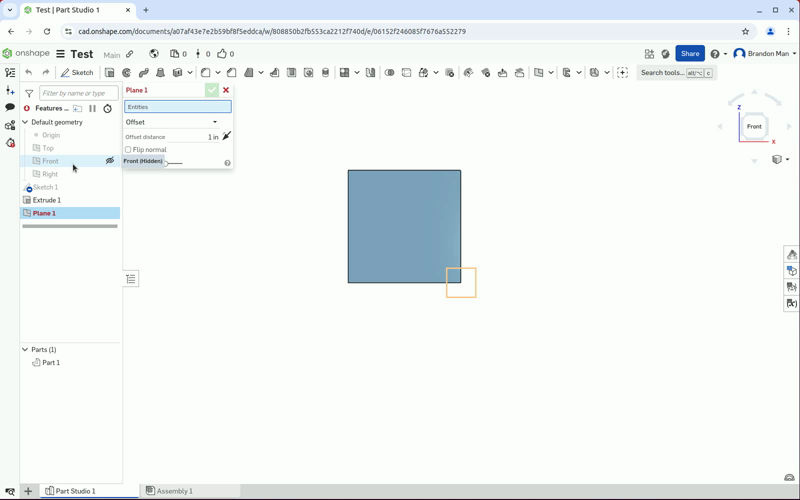
click(73, 163)
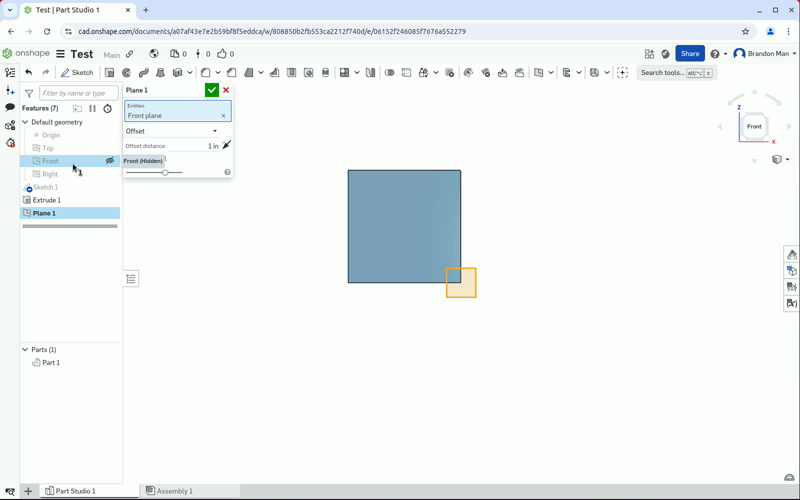
key(tab, 2)
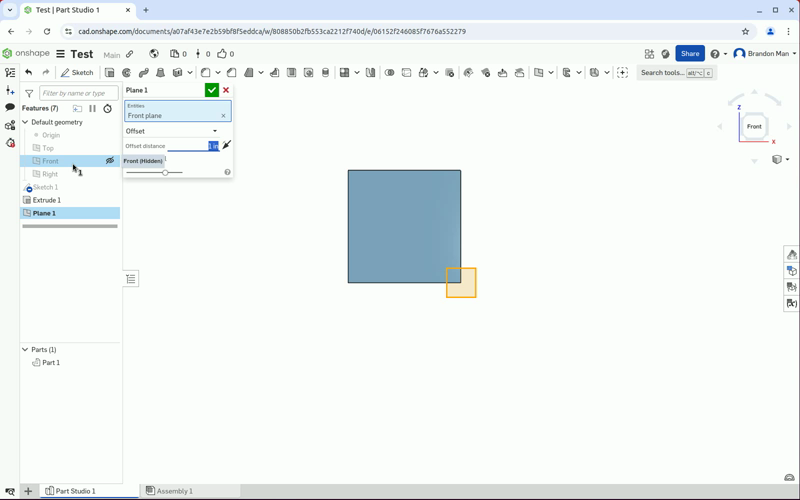
text(23.108)
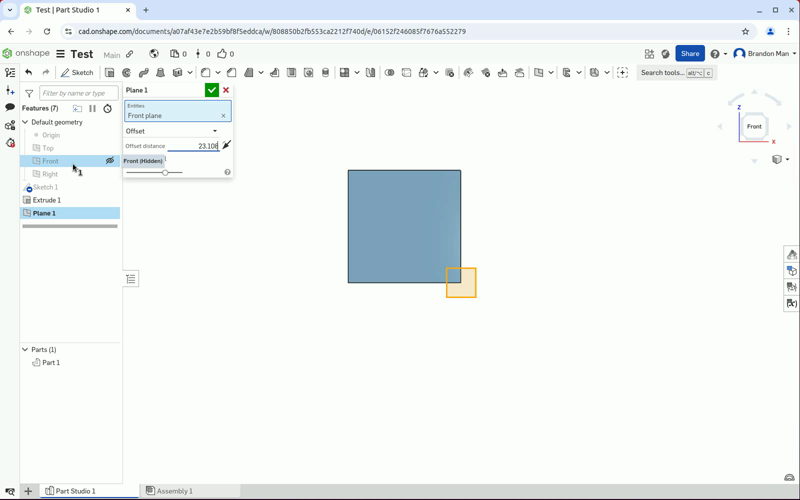
key(enter, 2)
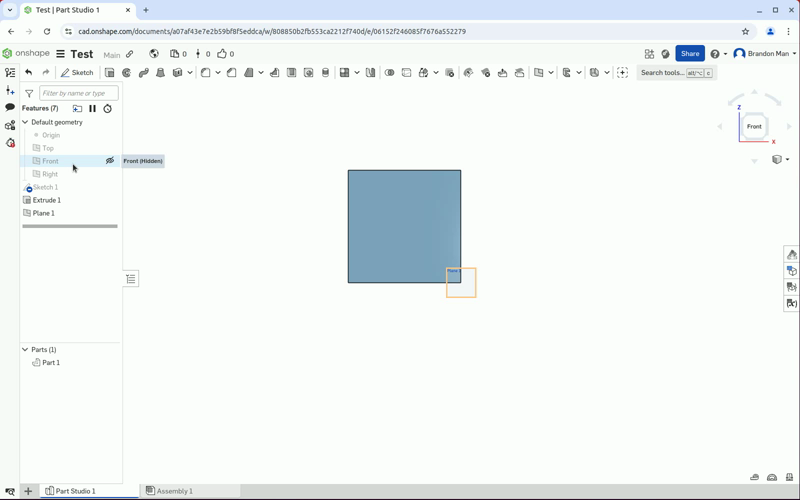
key(shift+s)
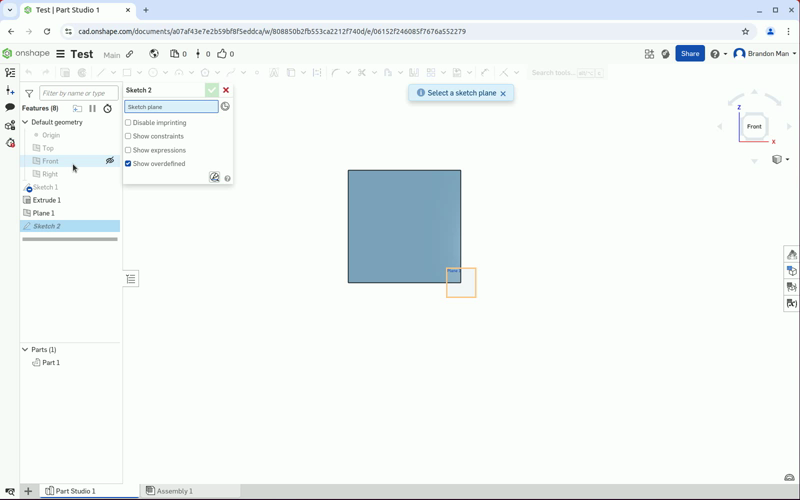
mouse_move(73, 215)
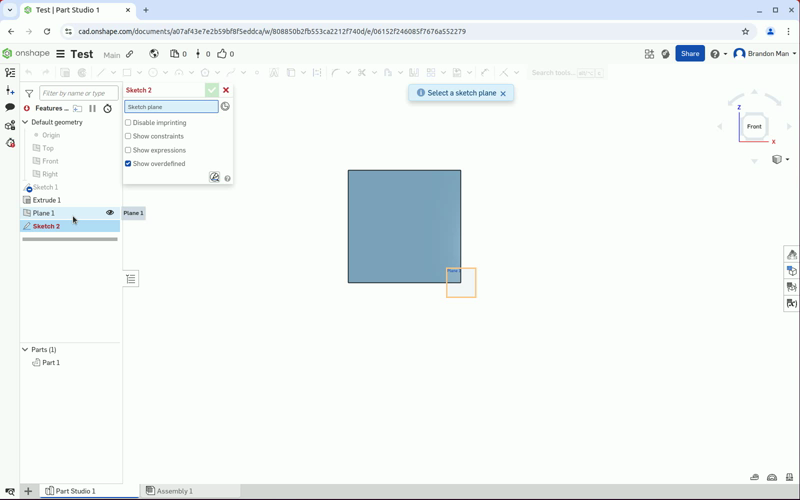
click(73, 215)
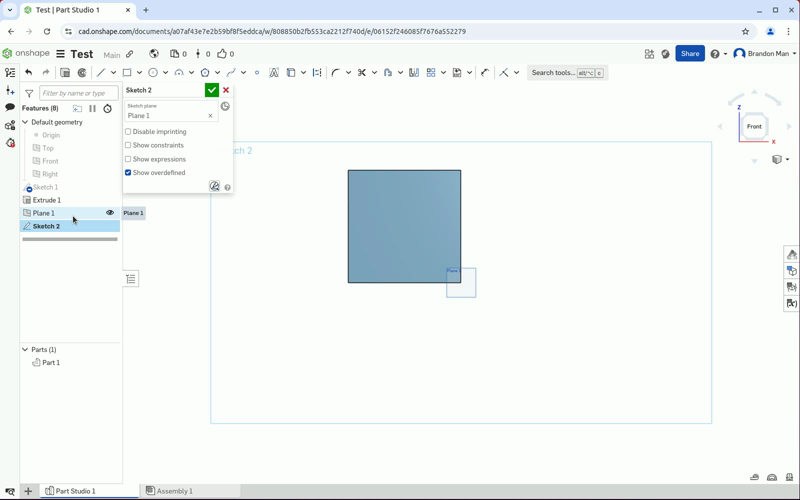
mouse_move(73, 352)
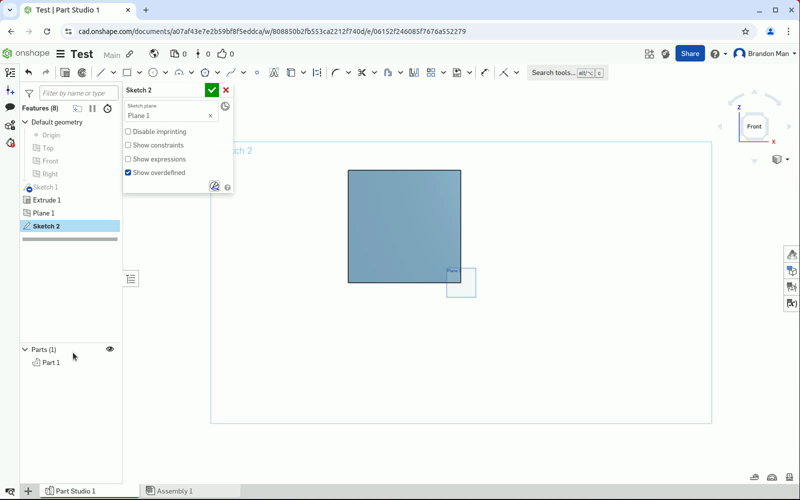
key(y)
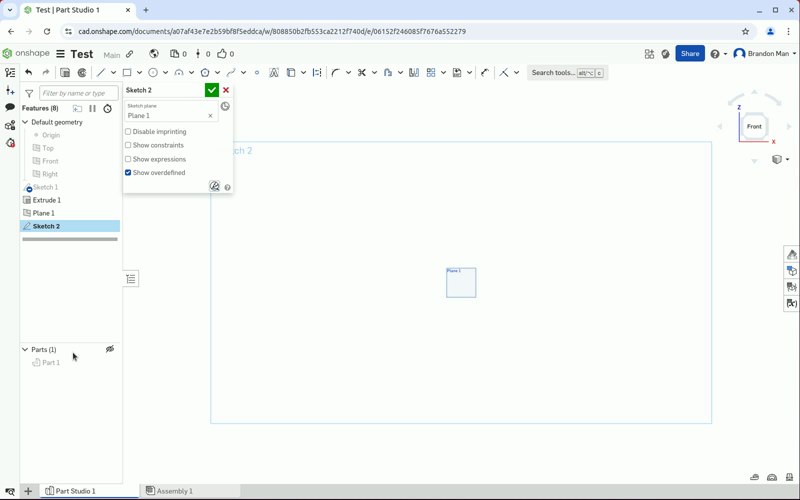
key(l)
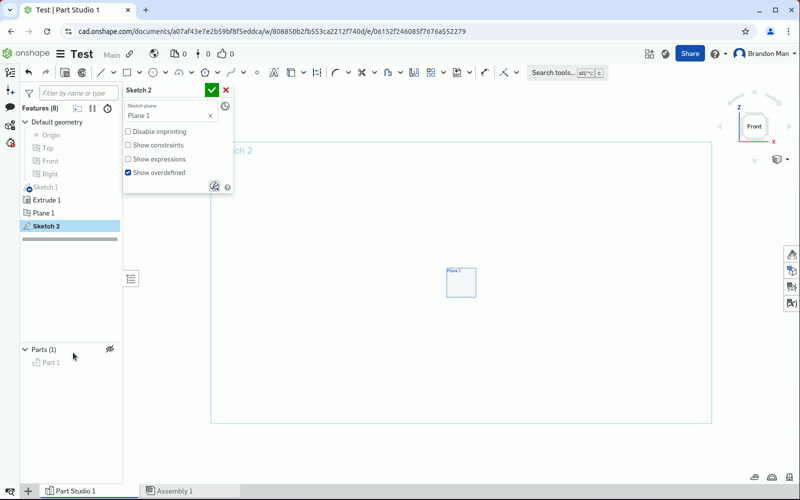
key_down(shift)
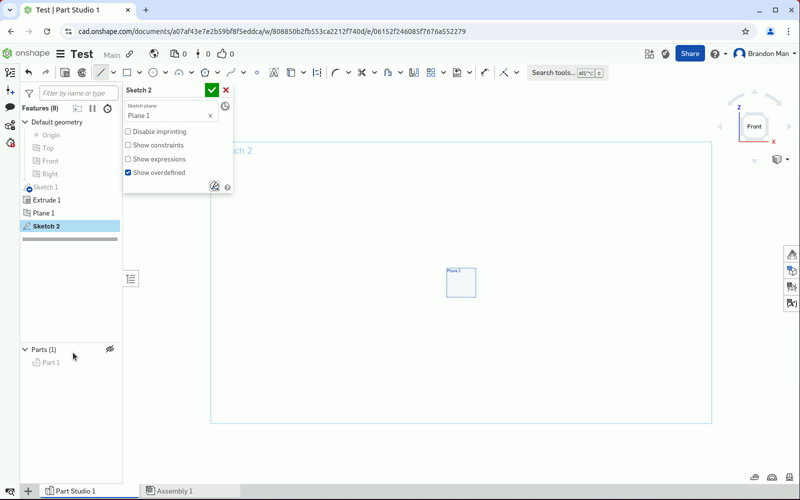
mouse_move(385, 225)
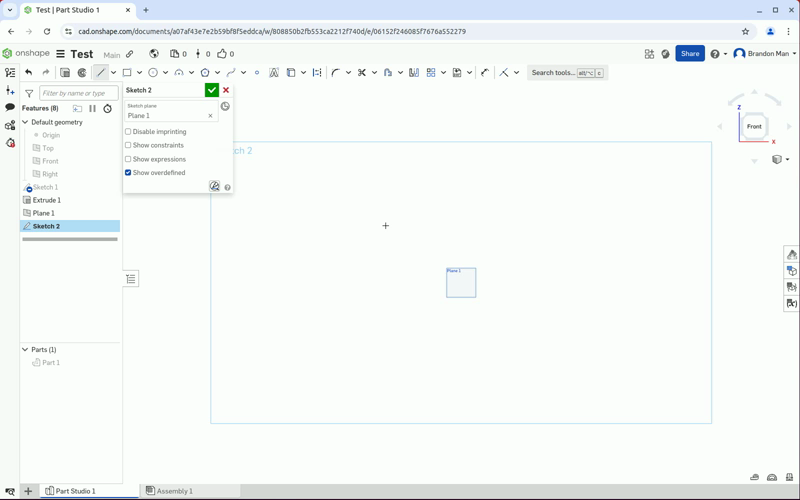
click(385, 225)
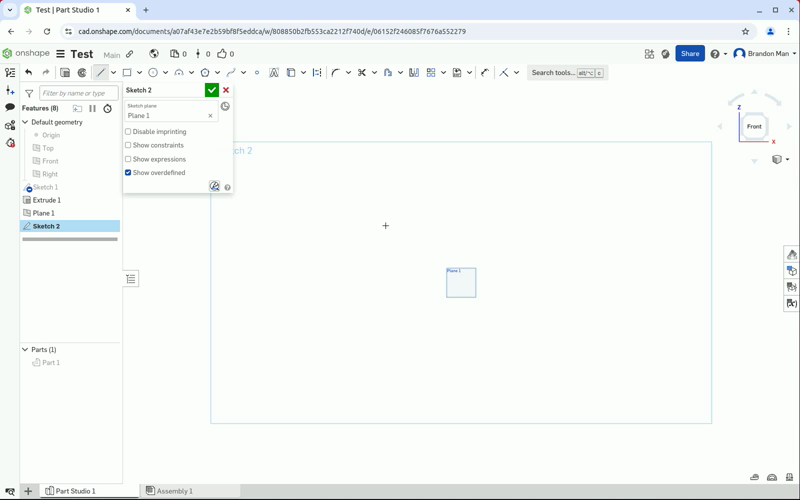
key_up(shift)
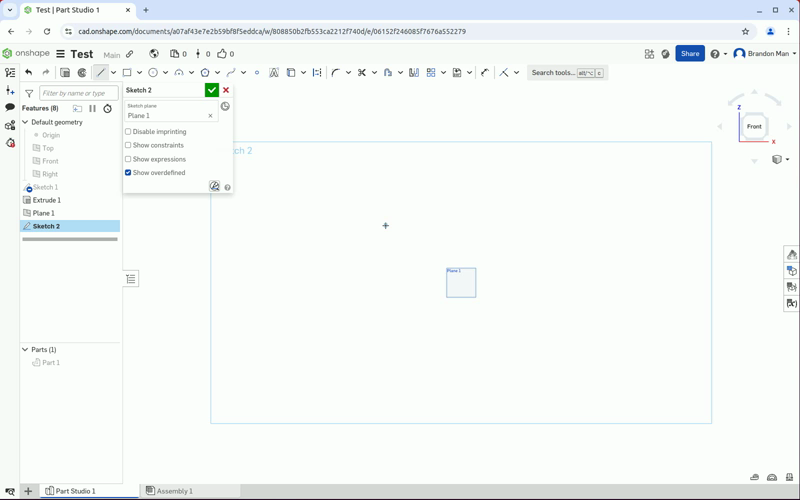
key_down(shift)
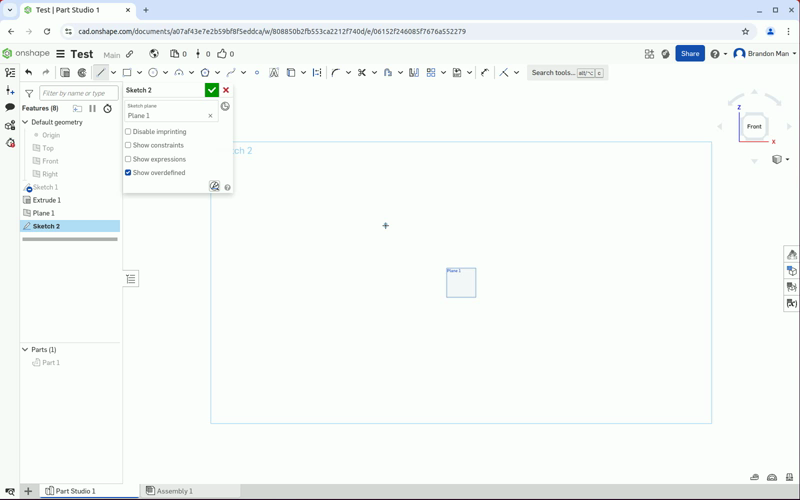
mouse_move(415, 225)
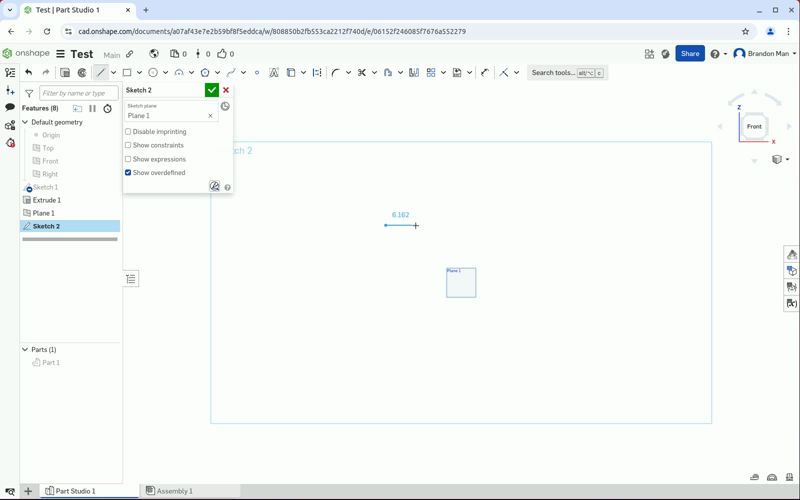
mouse_move(420, 225)
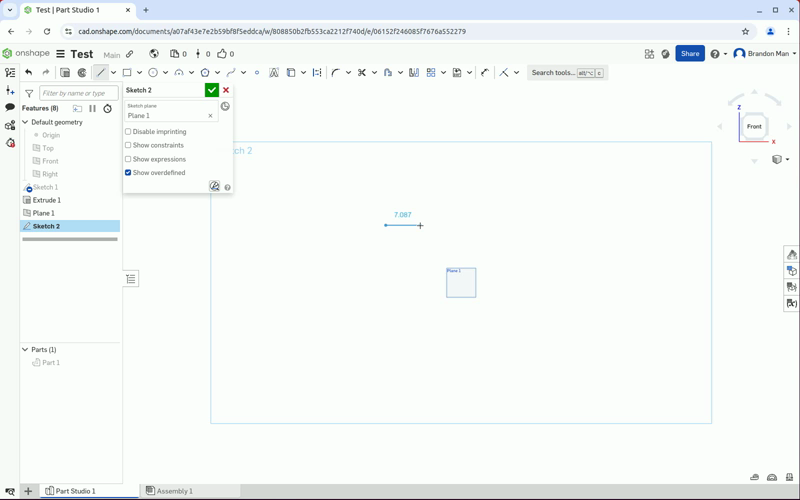
click(420, 225)
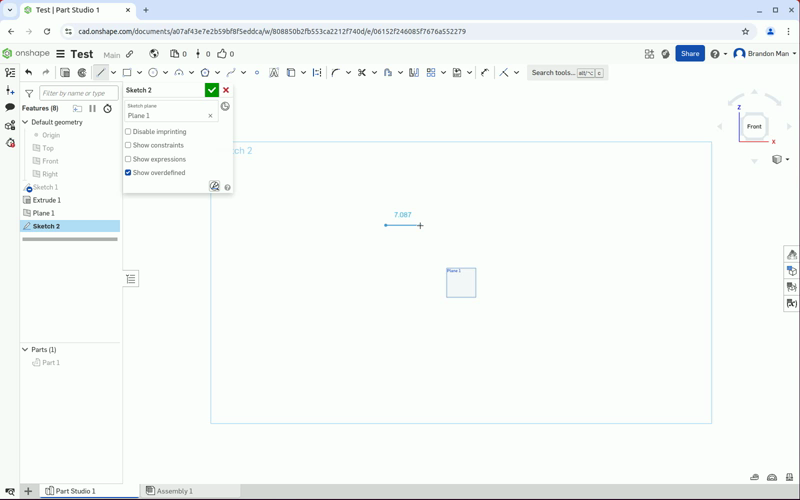
key_up(shift)
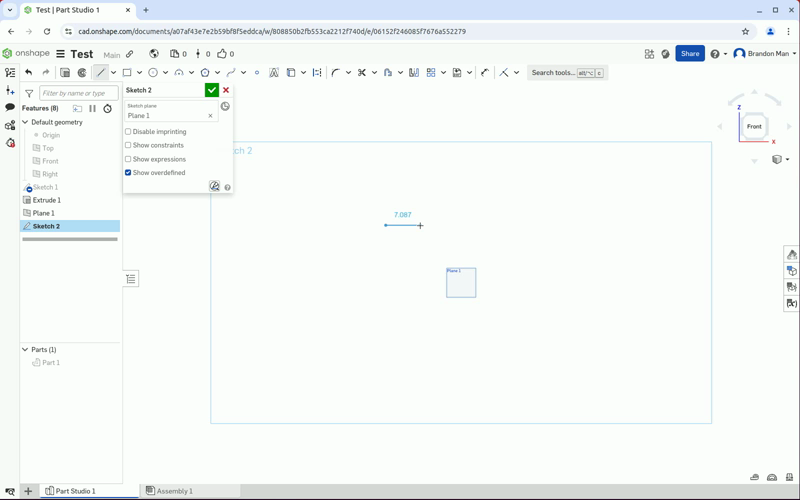
key_down(shift)
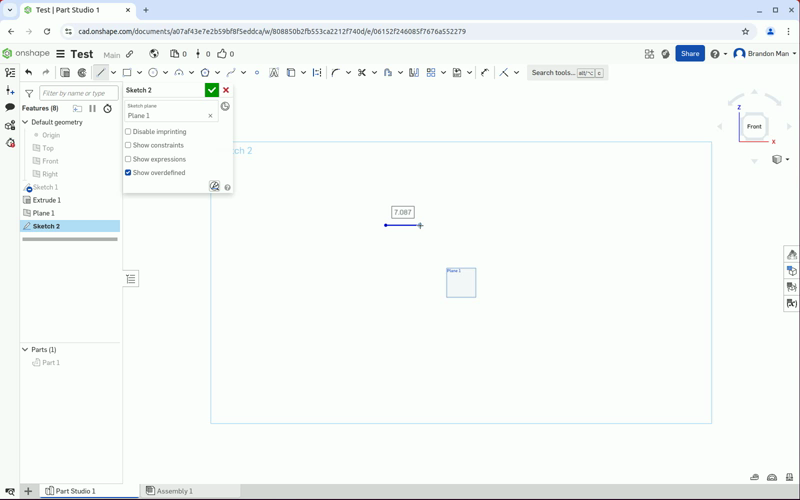
mouse_move(450, 225)
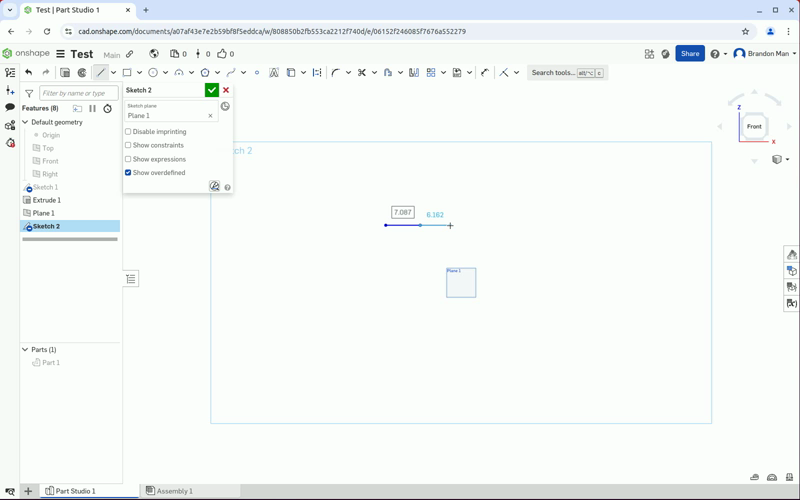
mouse_move(420, 169)
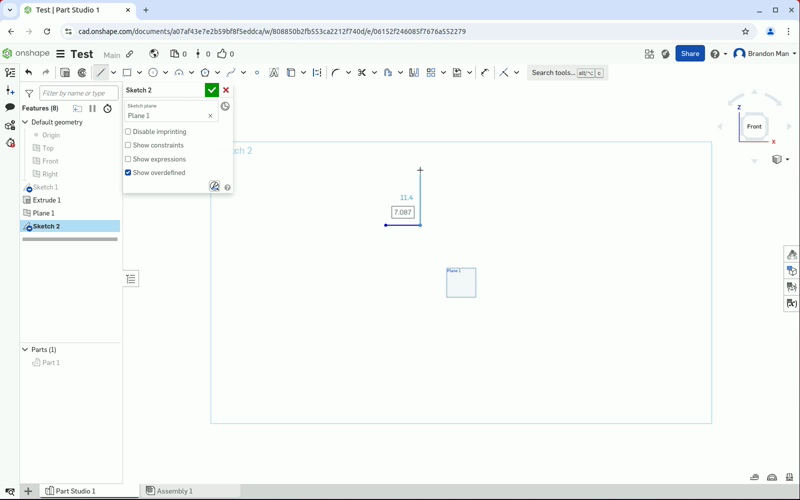
click(420, 169)
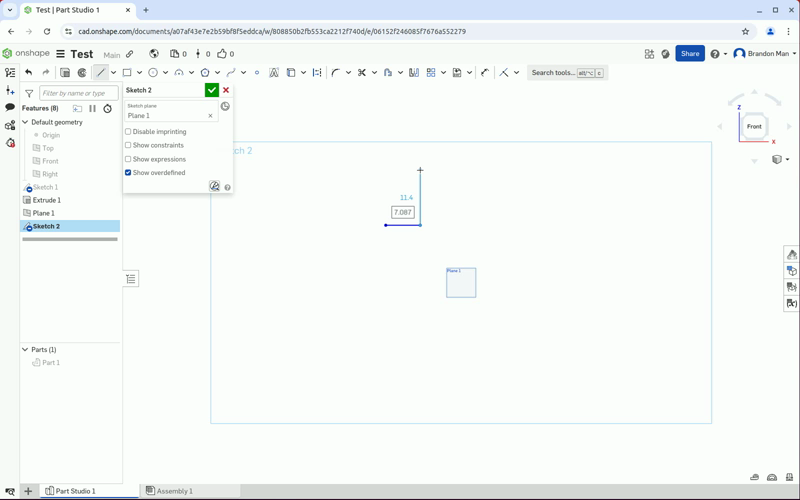
key_up(shift)
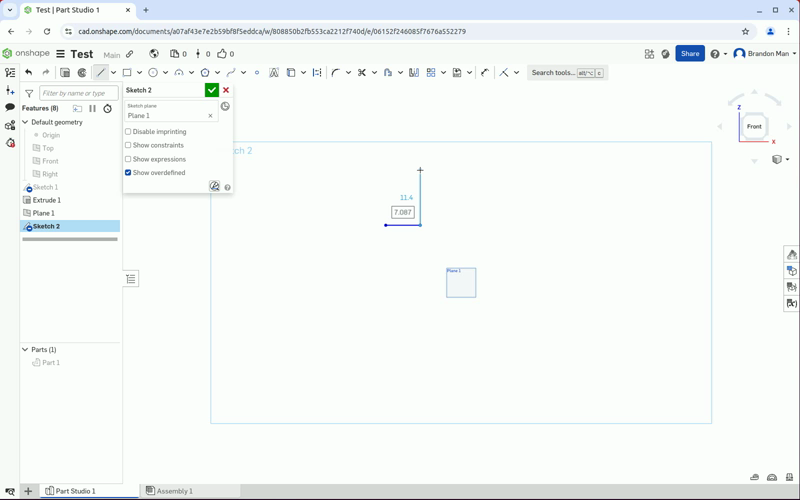
key_down(shift)
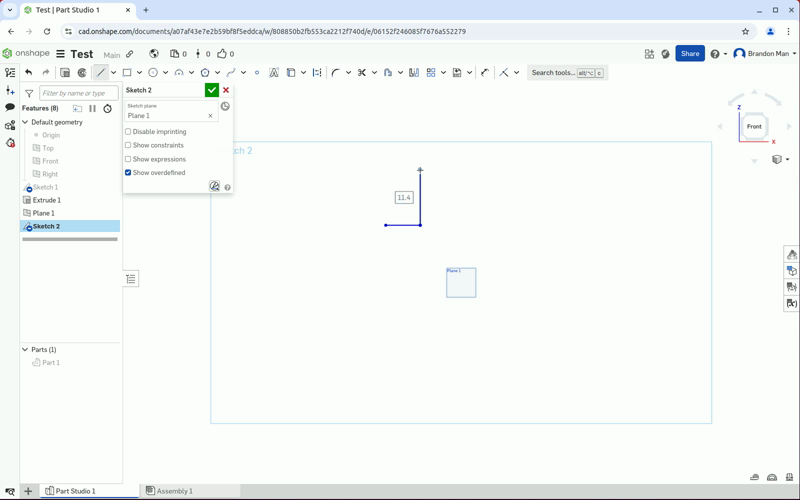
mouse_move(450, 169)
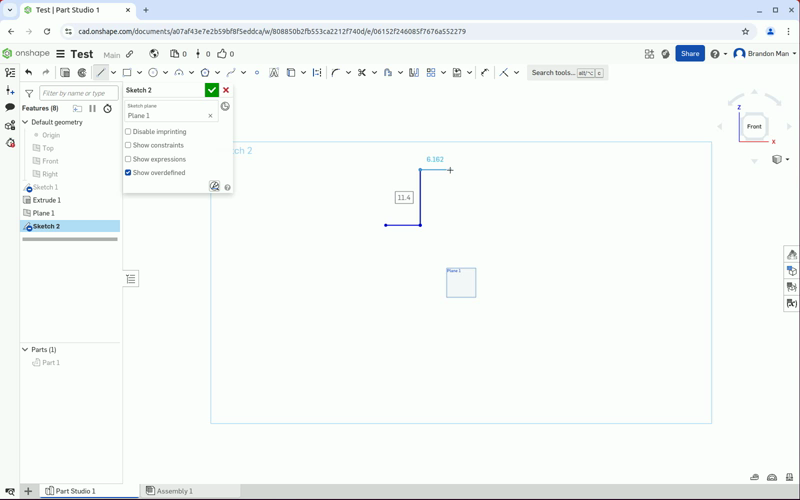
mouse_move(385, 169)
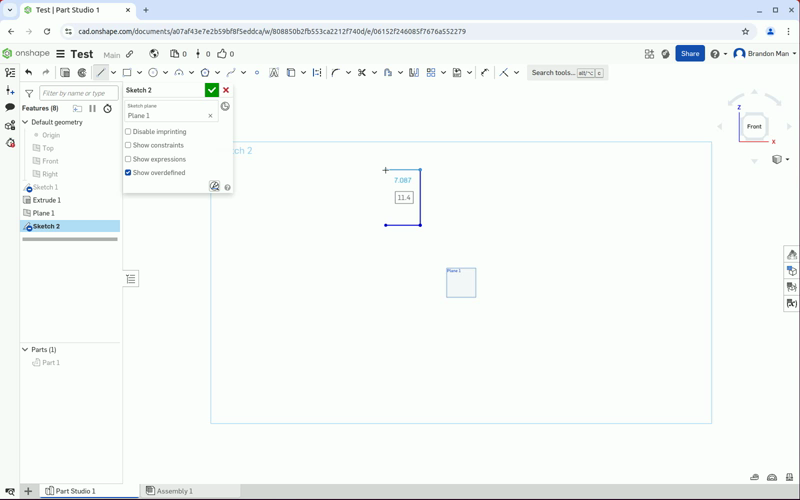
click(385, 169)
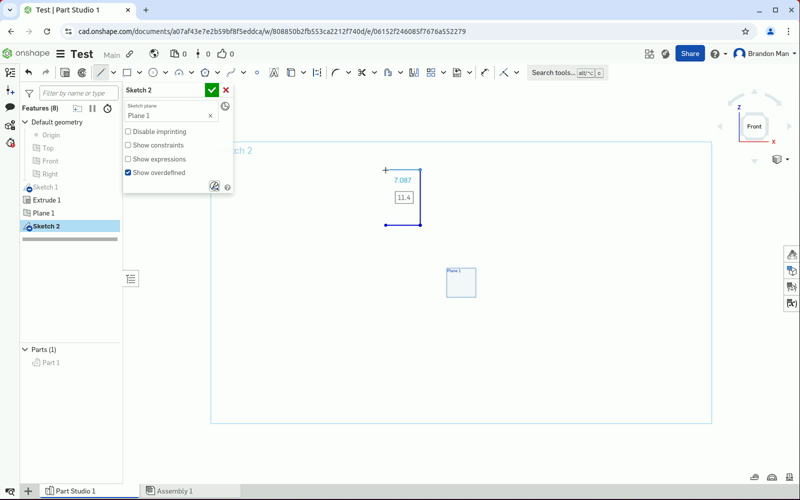
key_up(shift)
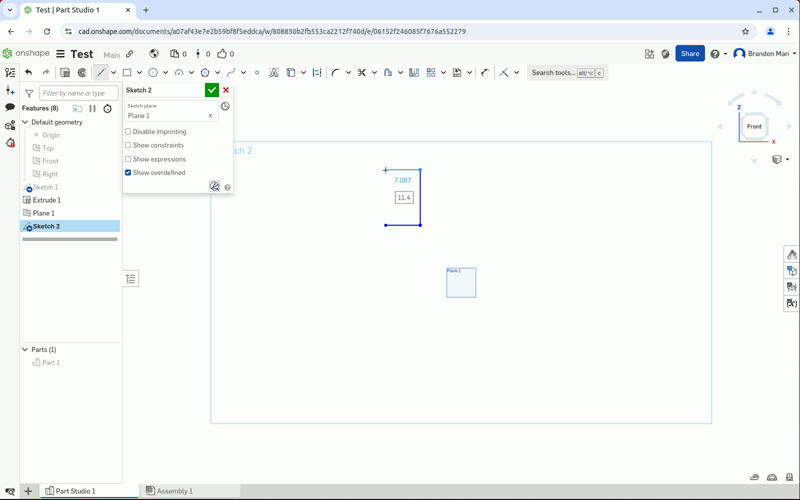
mouse_move(415, 169)
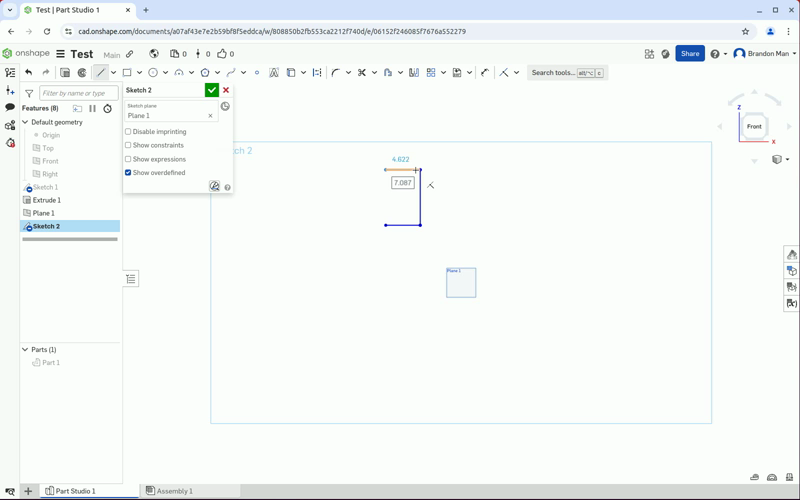
key_down(shift)
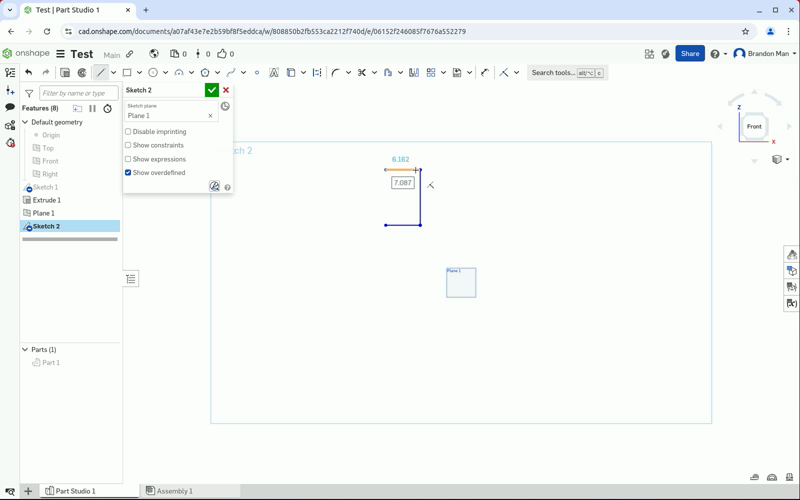
mouse_move(385, 225)
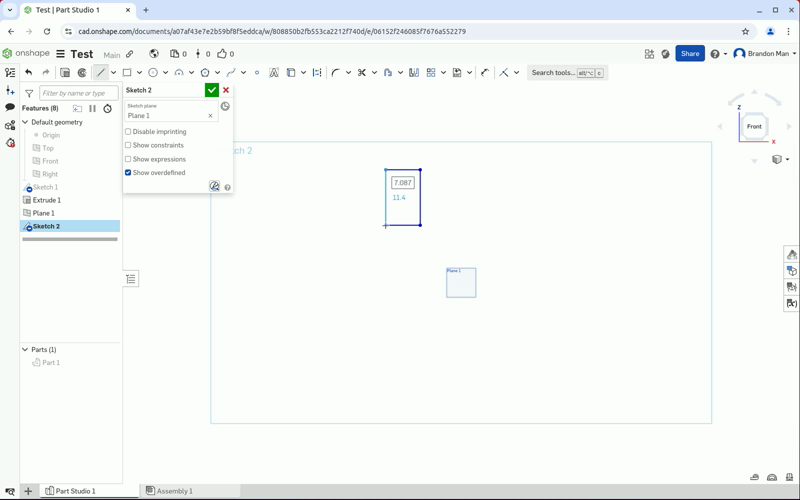
key_up(shift)
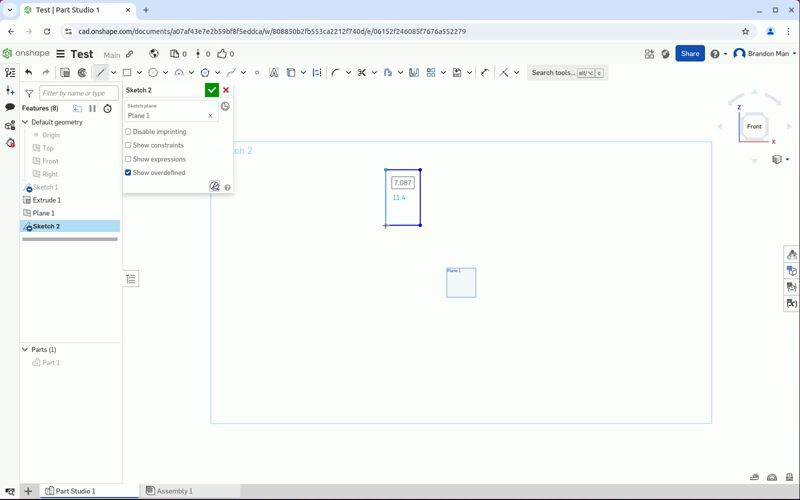
click(385, 225)
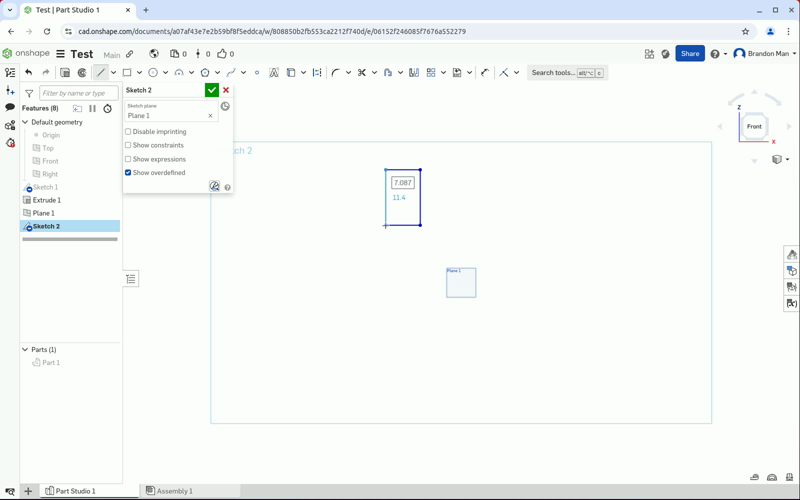
key(esc)
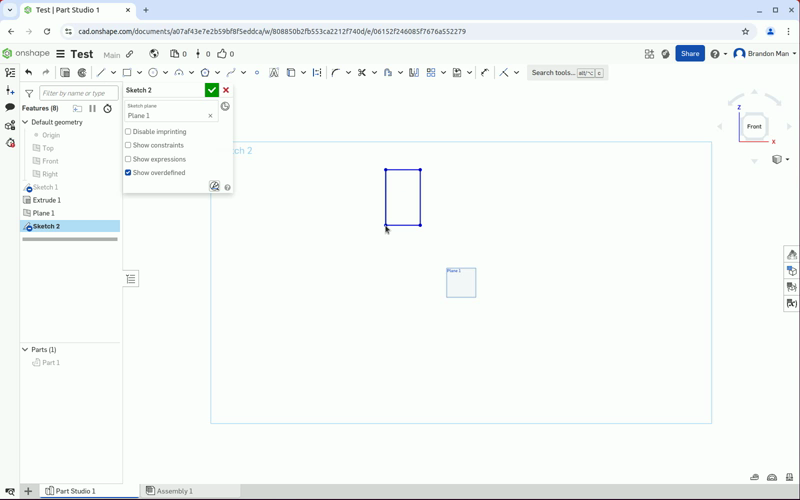
mouse_move(388, 185)
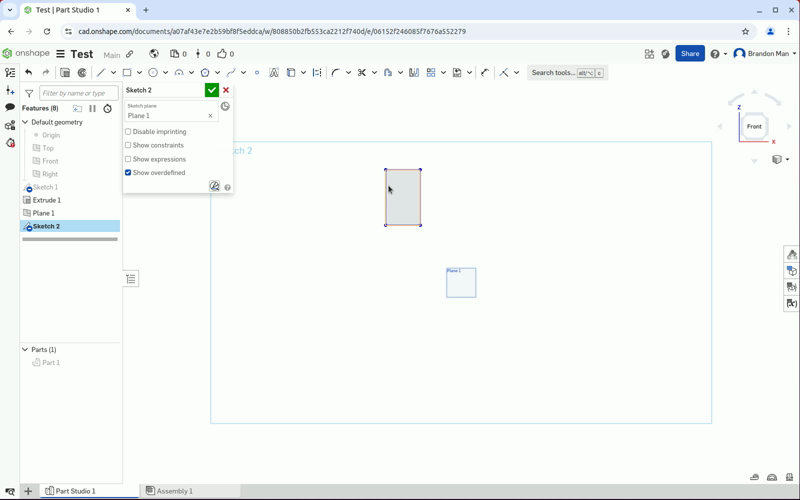
click(388, 185)
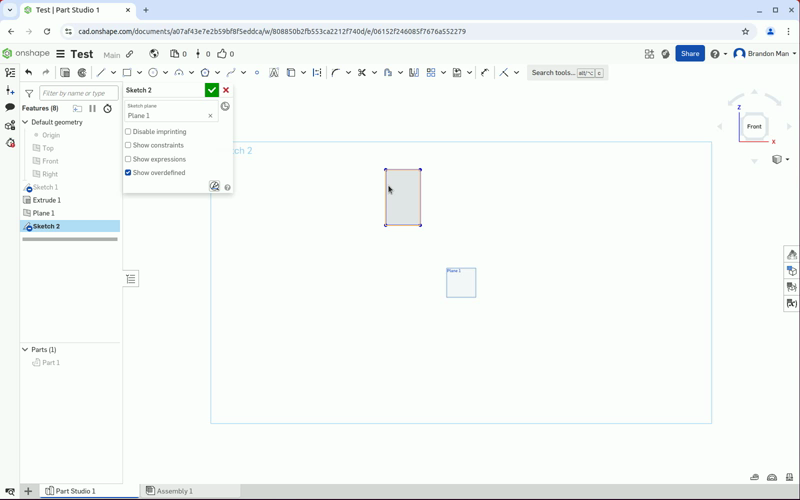
mouse_move(73, 352)
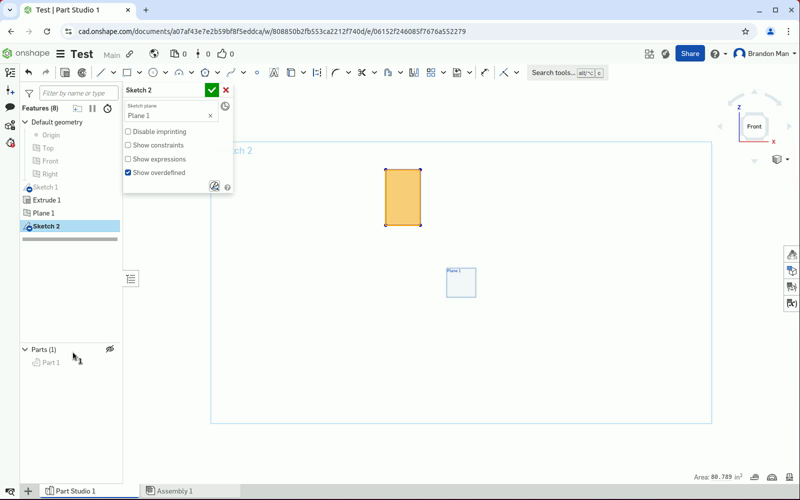
key(shift+y)
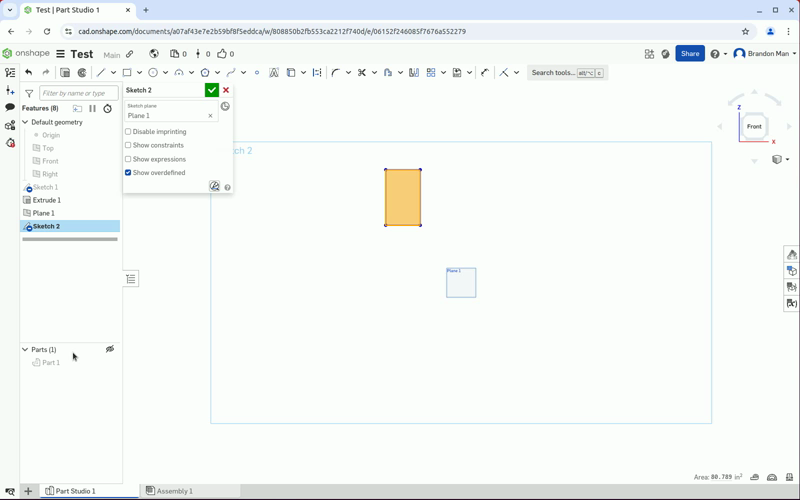
key(shift+e)
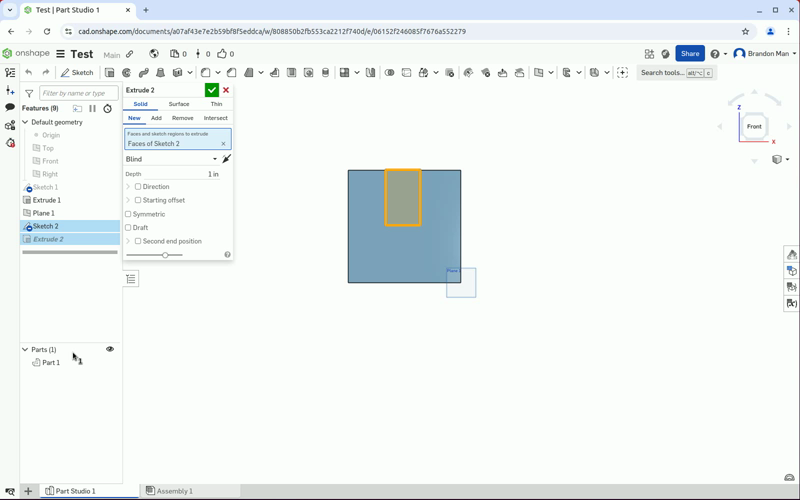
mouse_move(143, 106)
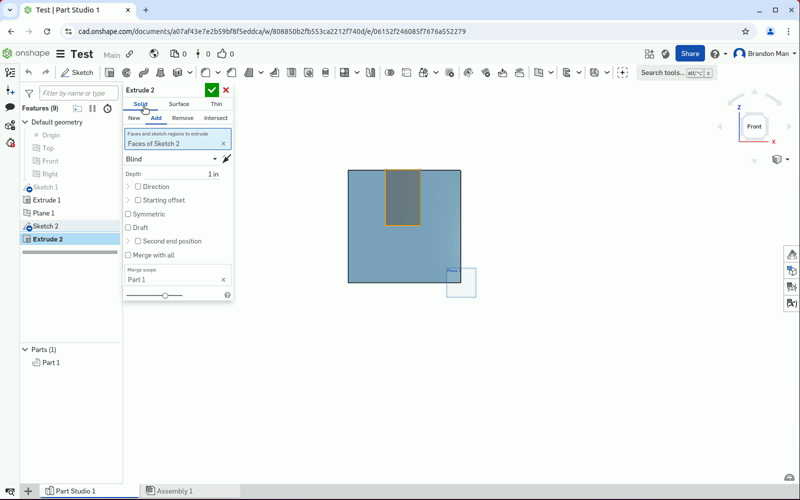
click(143, 106)
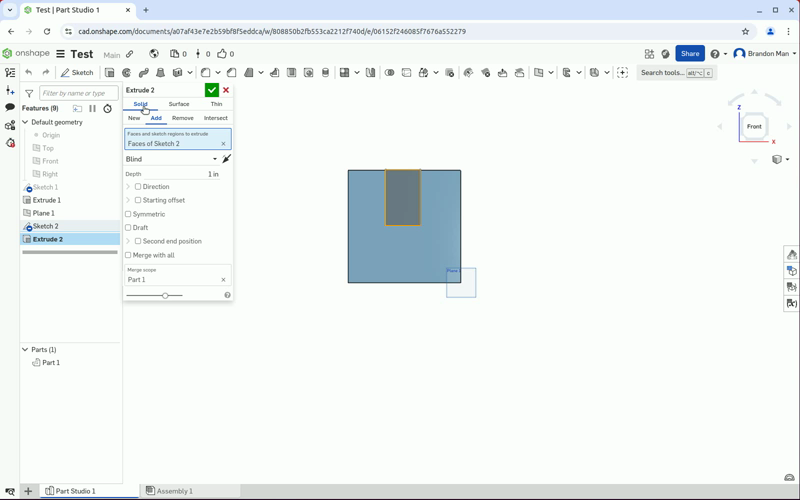
mouse_move(186, 120)
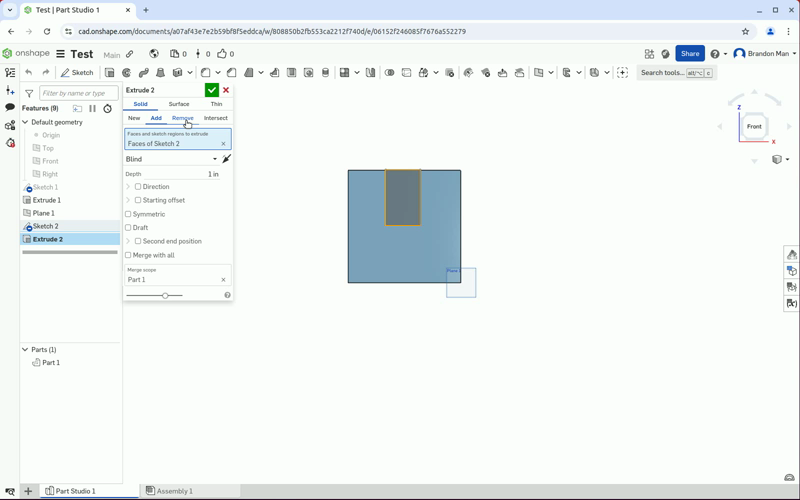
click(186, 120)
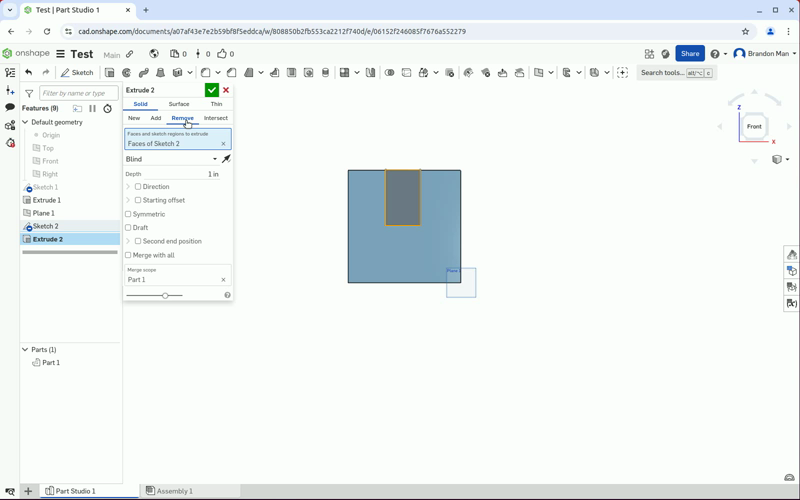
key(tab, 4)
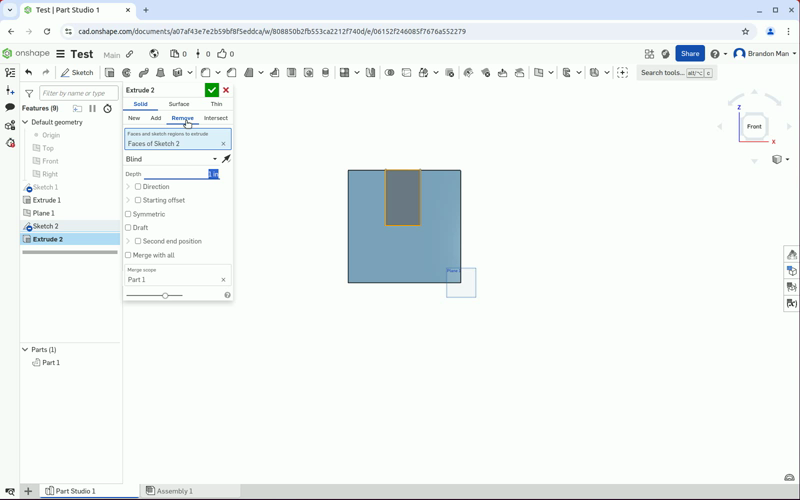
text(23.108)
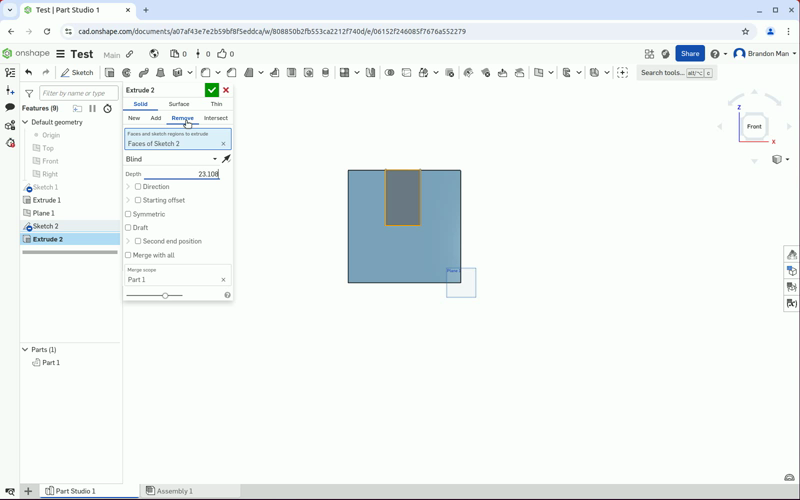
key(tab, 6)
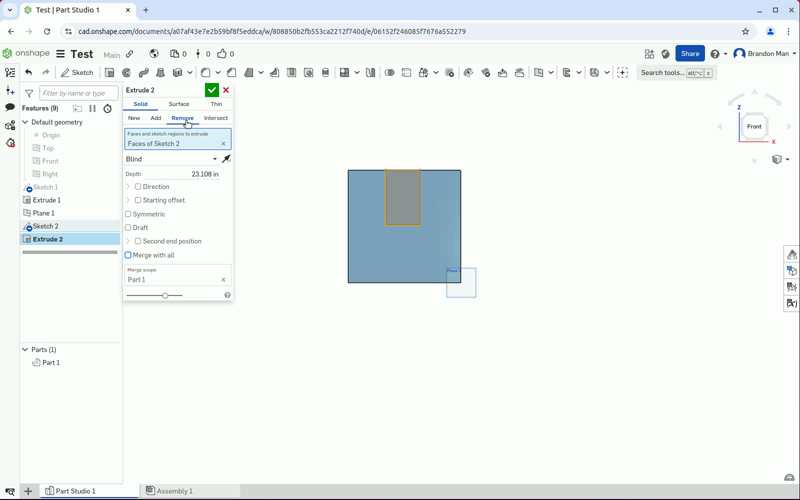
key(space)
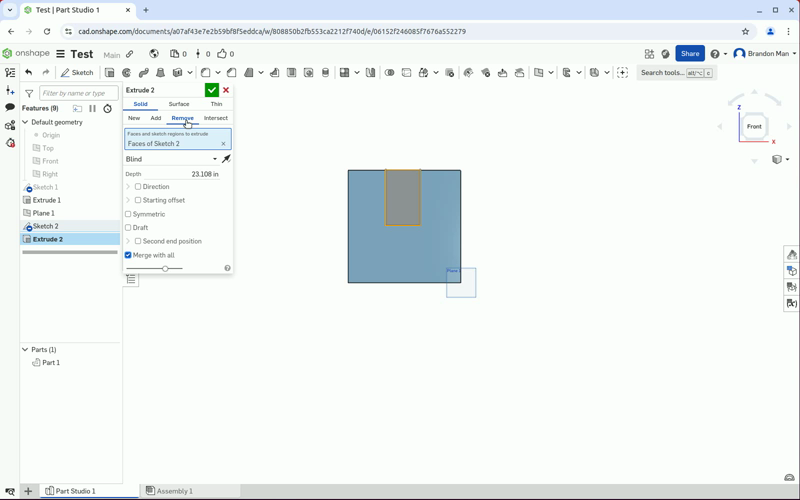
key(enter)
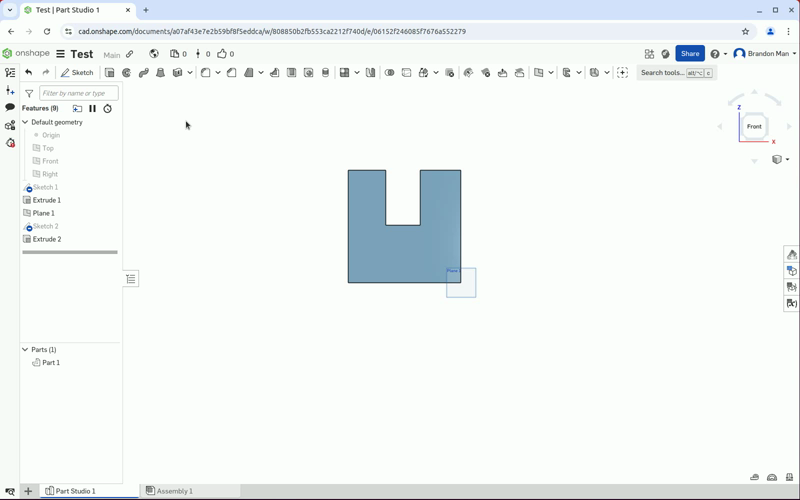
key(shift+h)
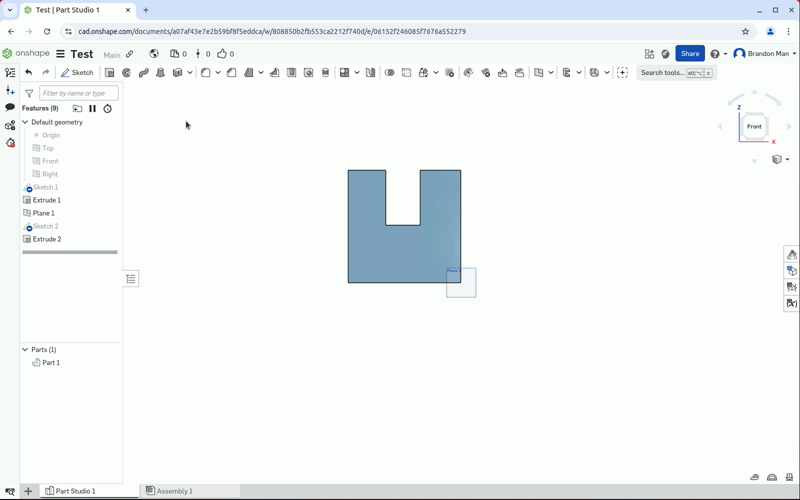
key(shift+h)
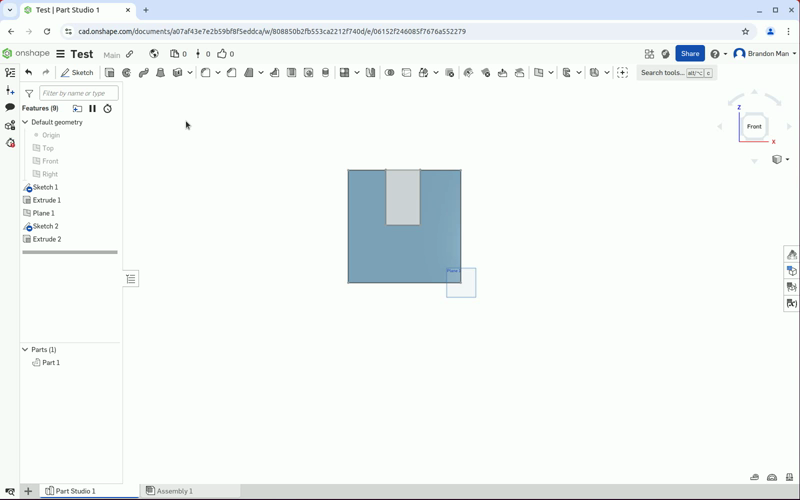
key(shift+7)
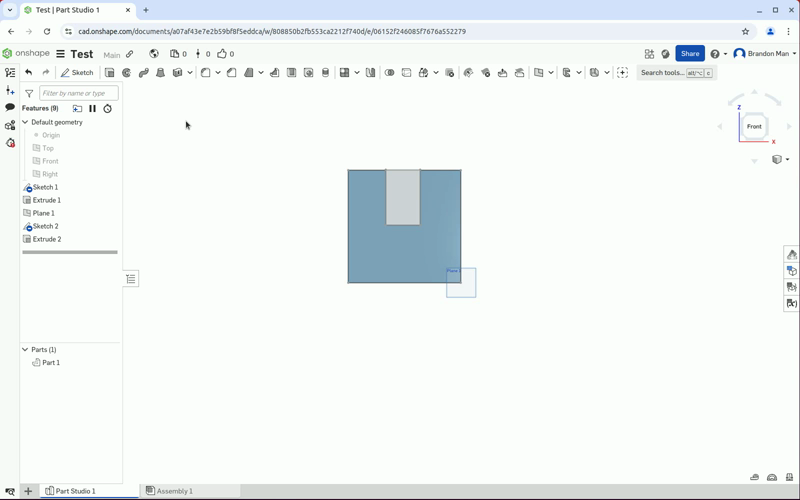
key(left, 2)
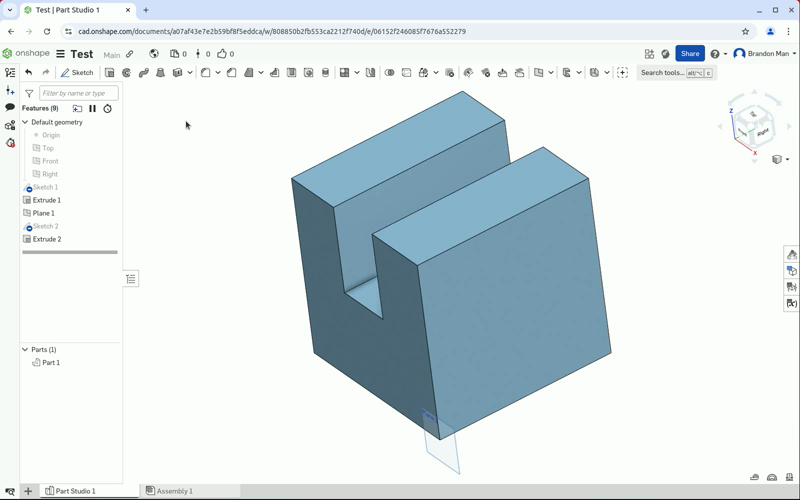
key(down, 2)
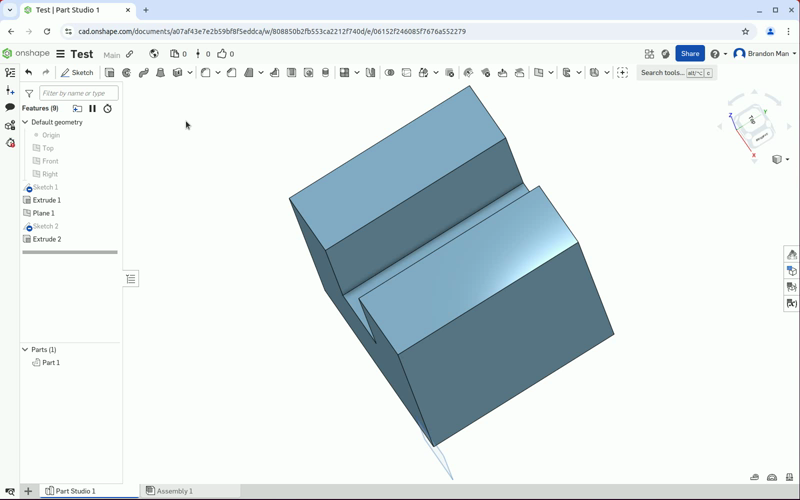
key(up, 2)
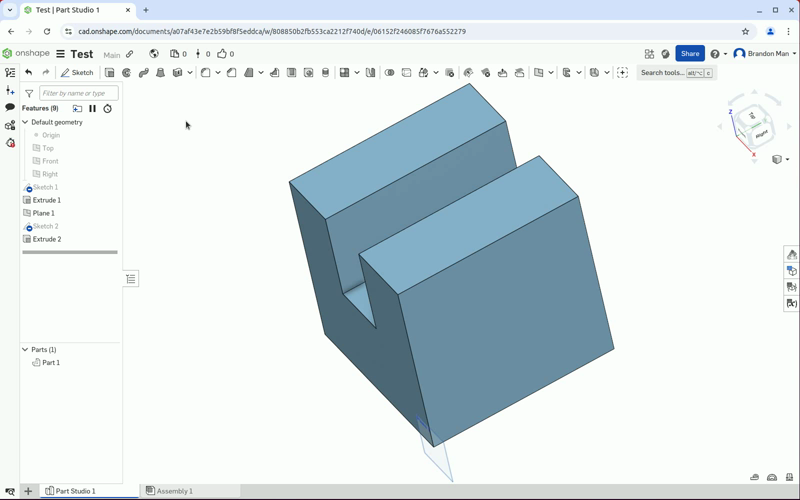
key(right, 2)
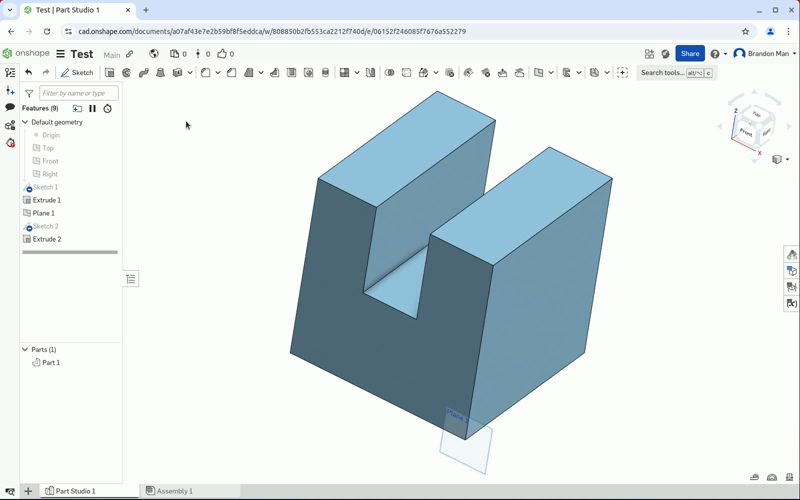
mouse_move(73, 189)
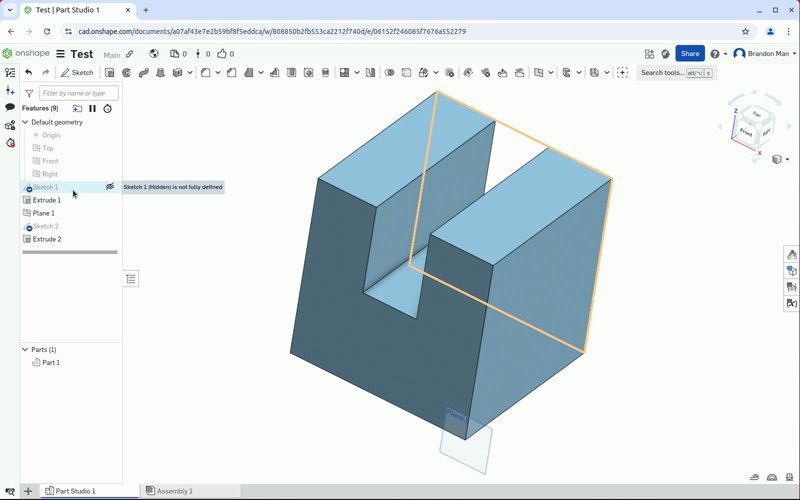
click(73, 189)